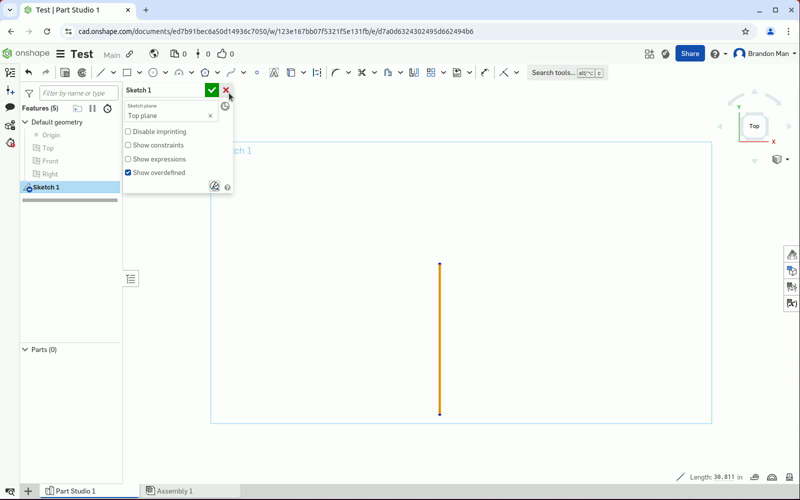
key(shift+h)
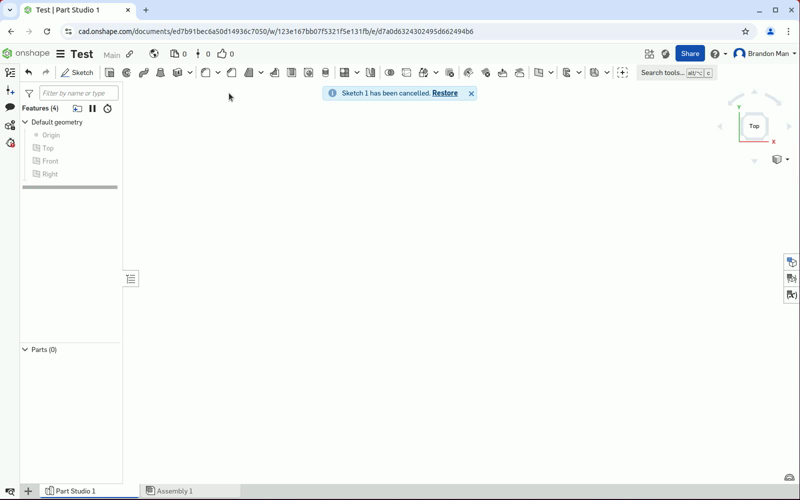
mouse_move(73, 352)
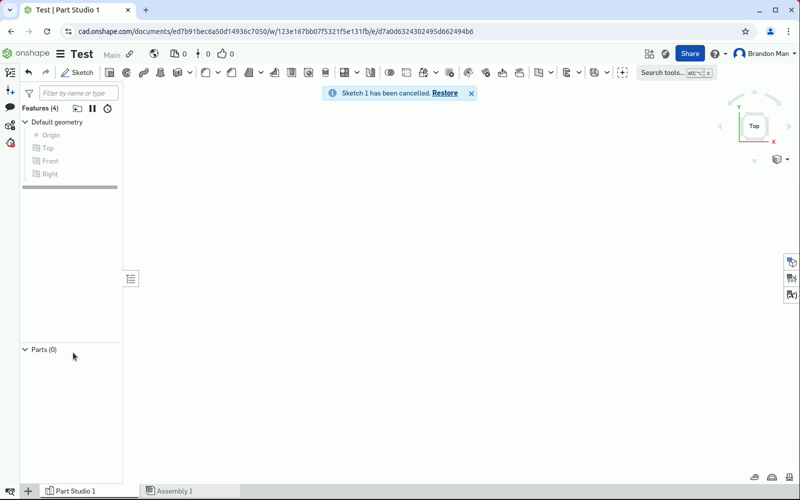
key(y)
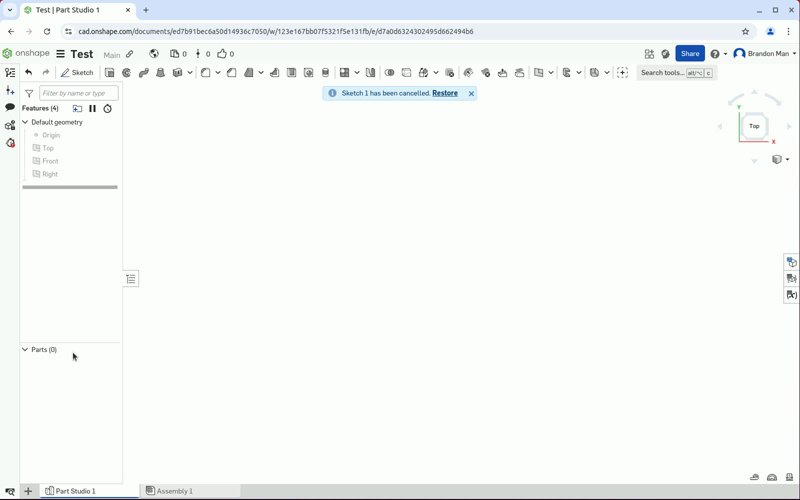
key(shift+p)
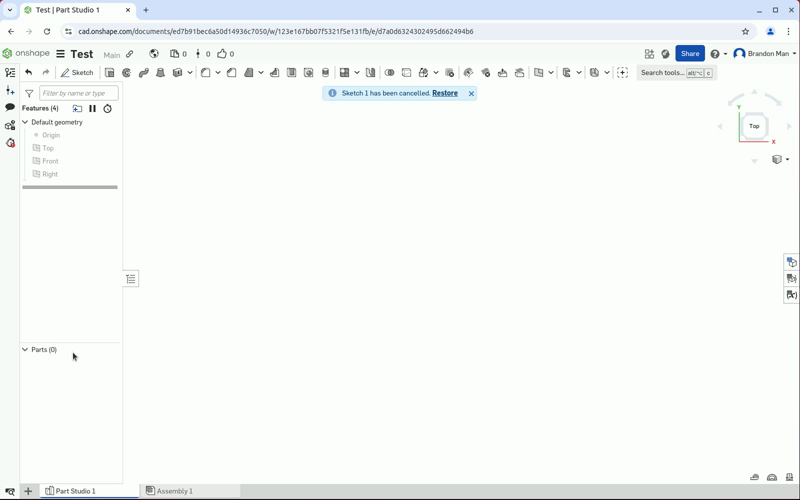
key(space)
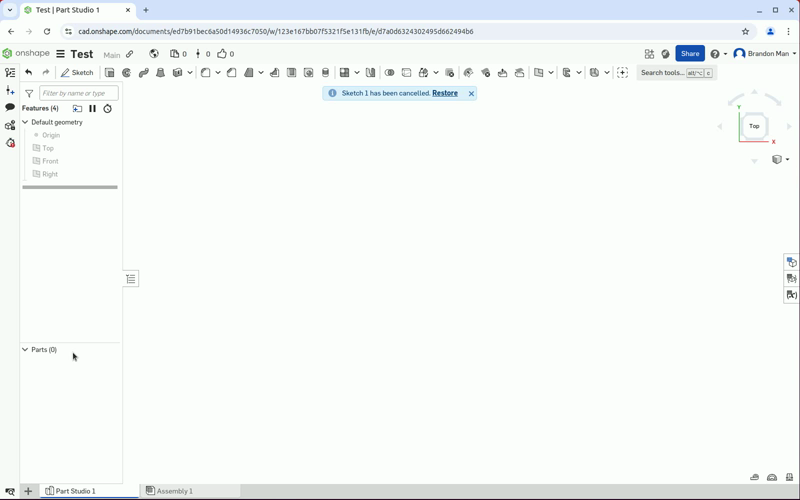
key_down(shift)
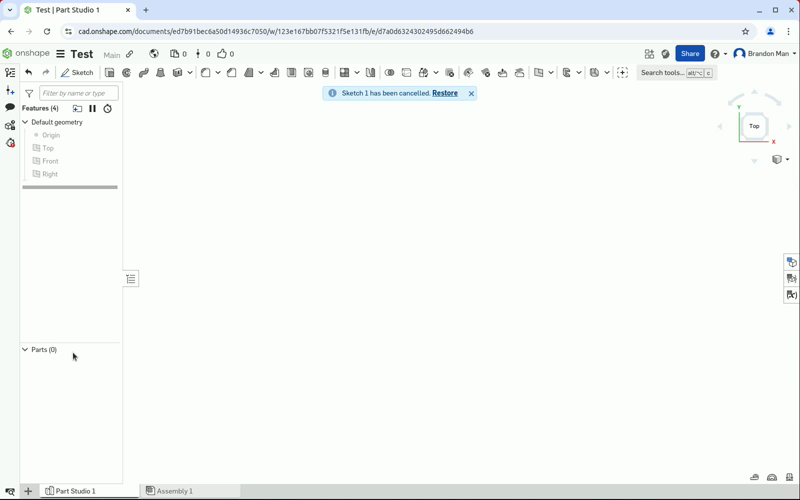
key(up)
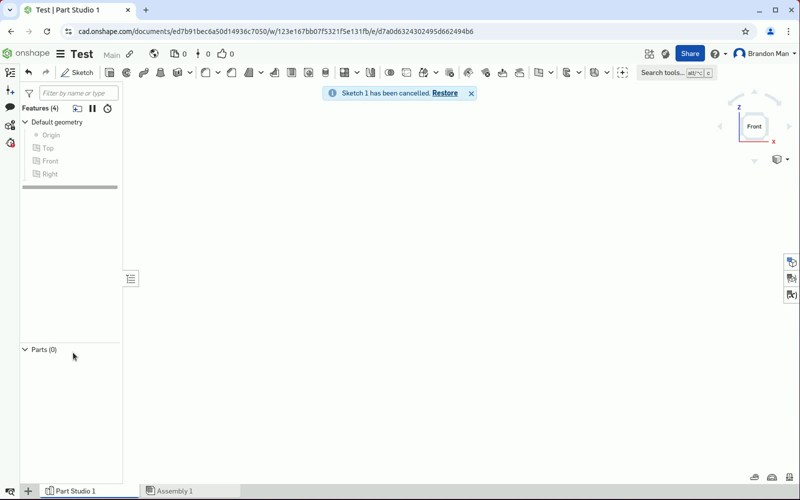
key_up(shift)
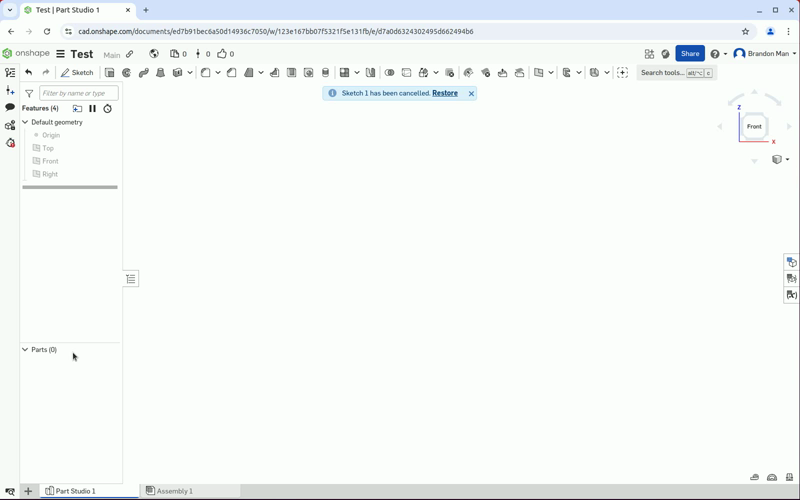
mouse_move(73, 352)
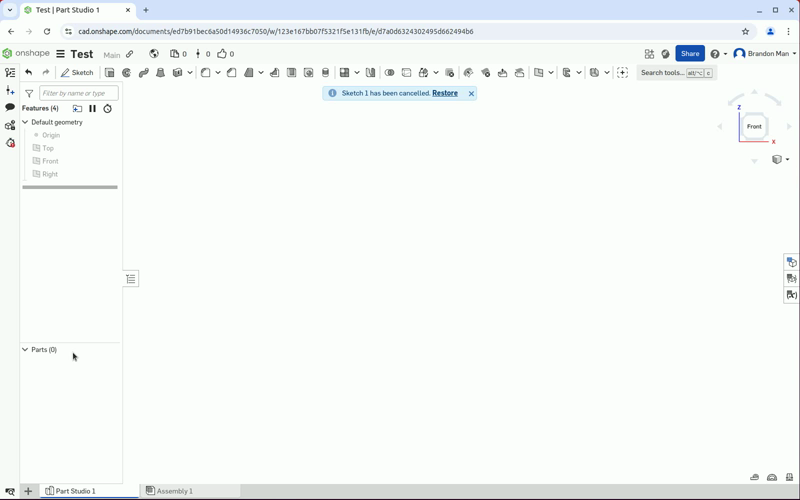
key(shift+y)
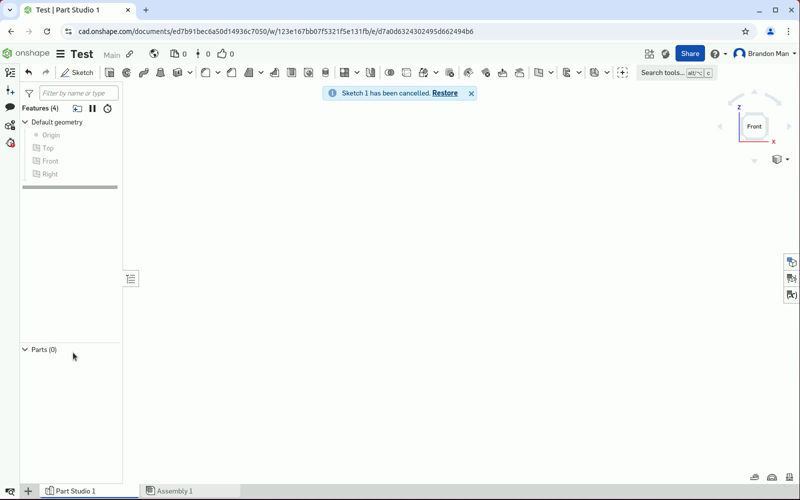
key(shift+s)
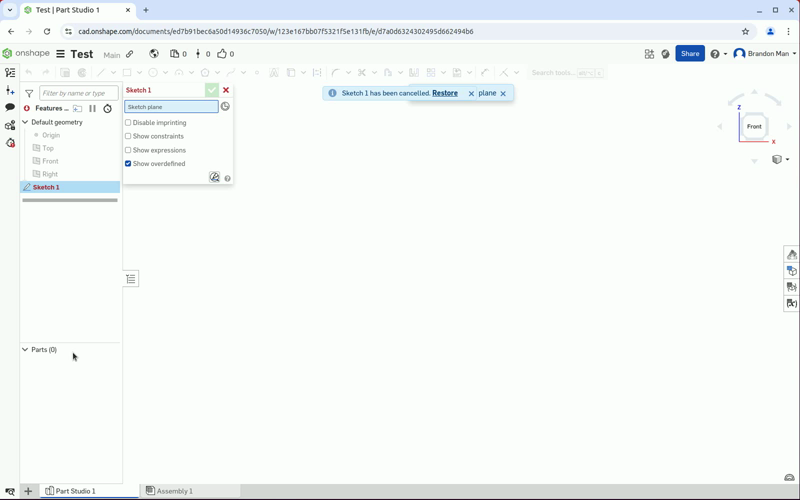
mouse_move(73, 163)
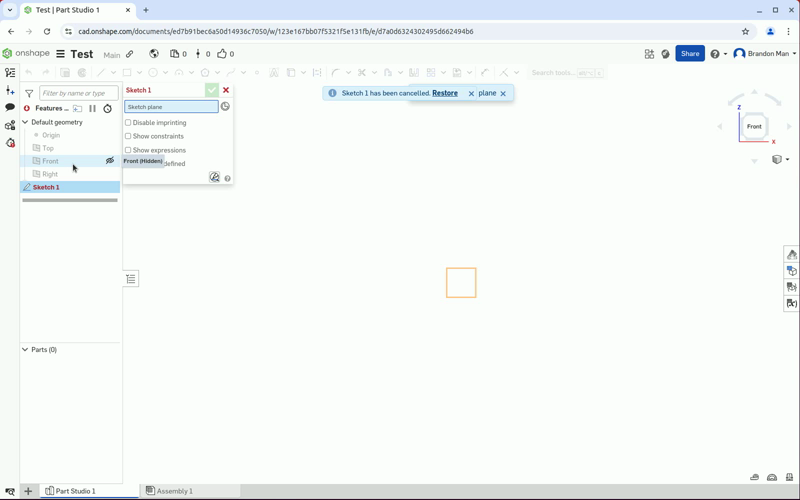
click(73, 163)
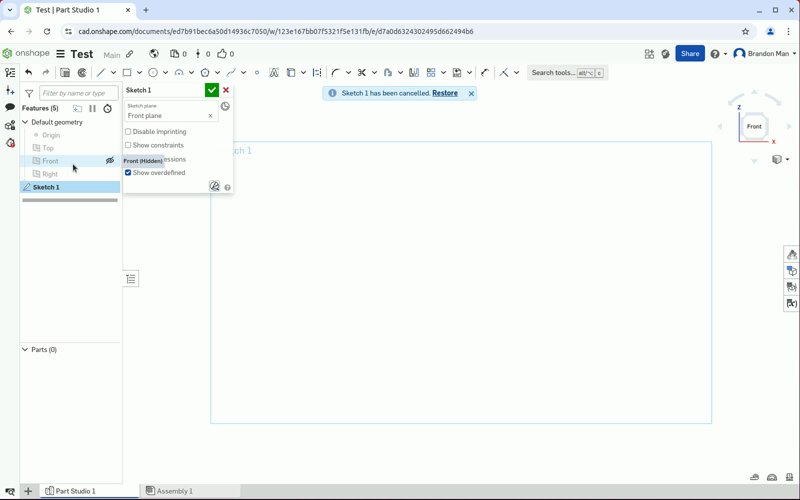
mouse_move(73, 352)
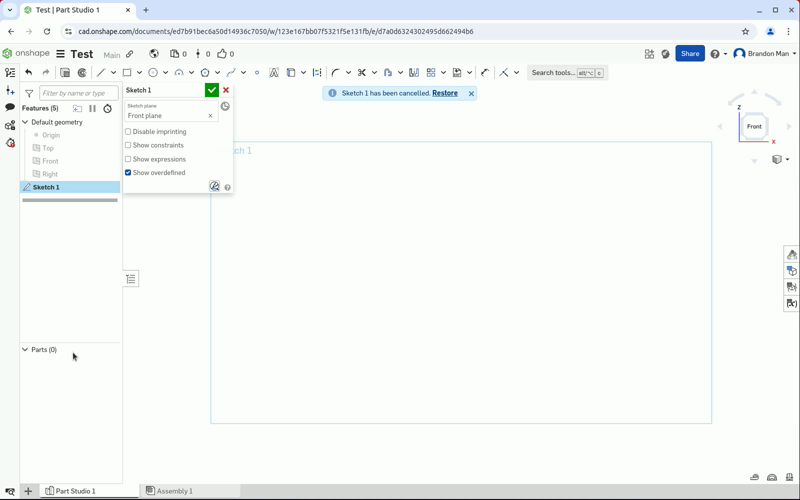
key(y)
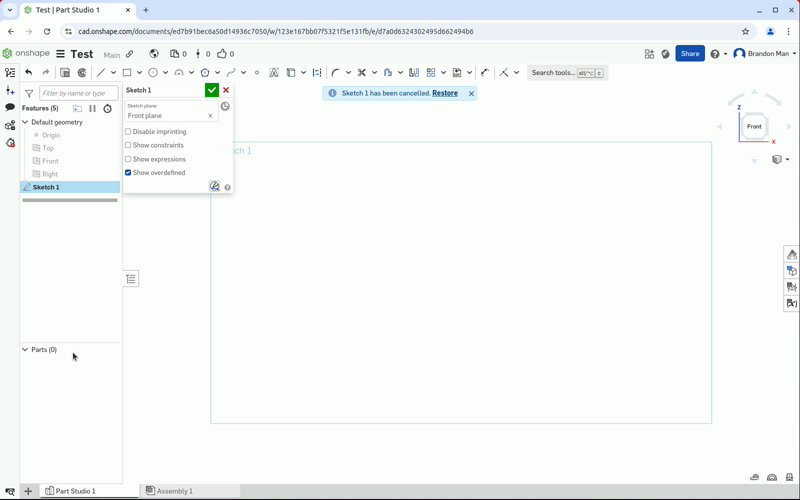
key(l)
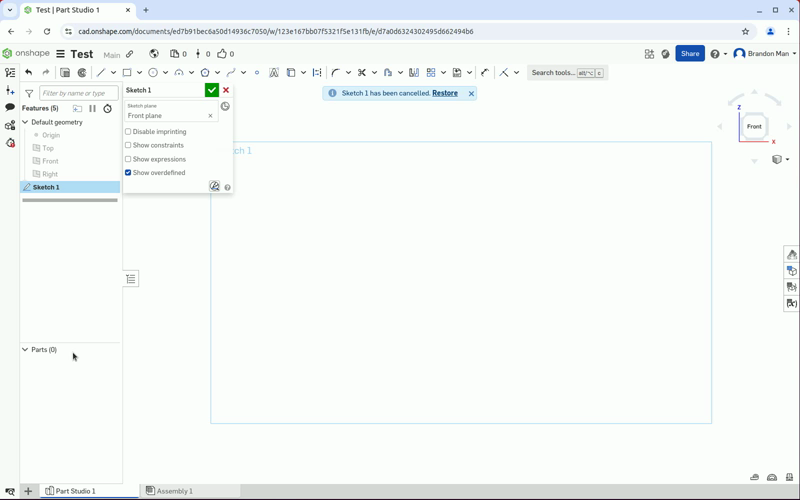
key_down(shift)
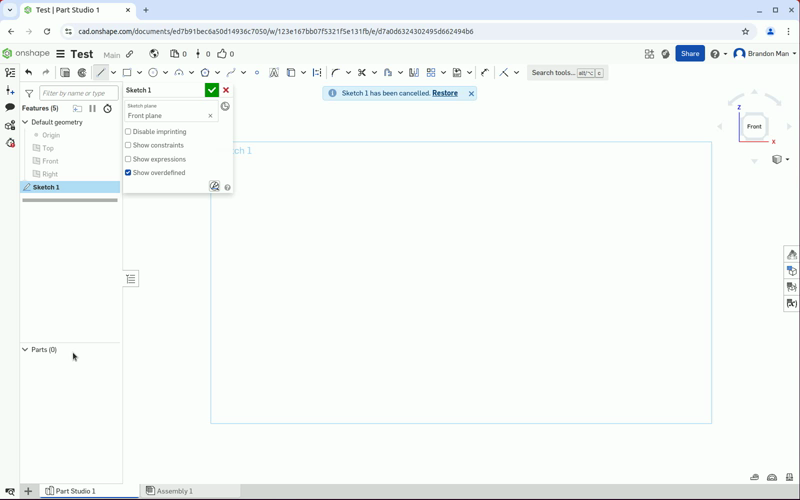
mouse_move(417, 299)
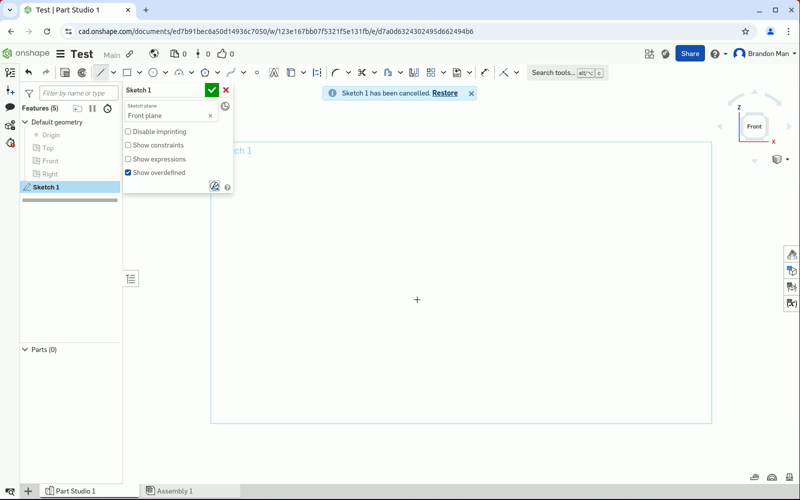
click(417, 299)
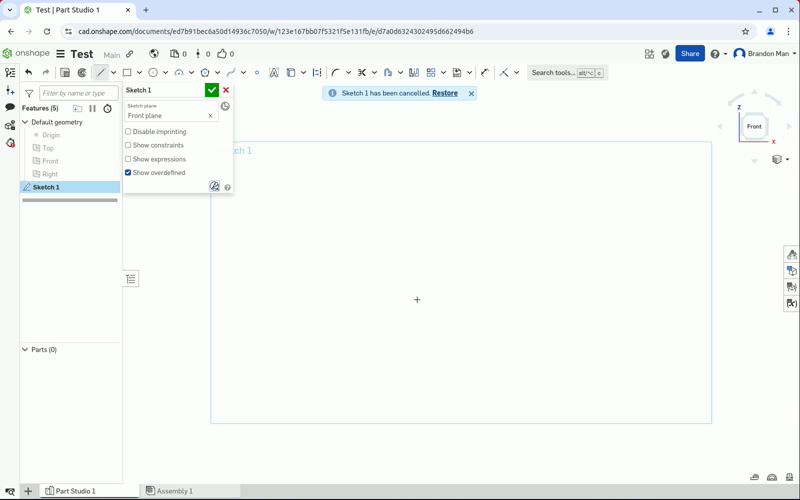
key_up(shift)
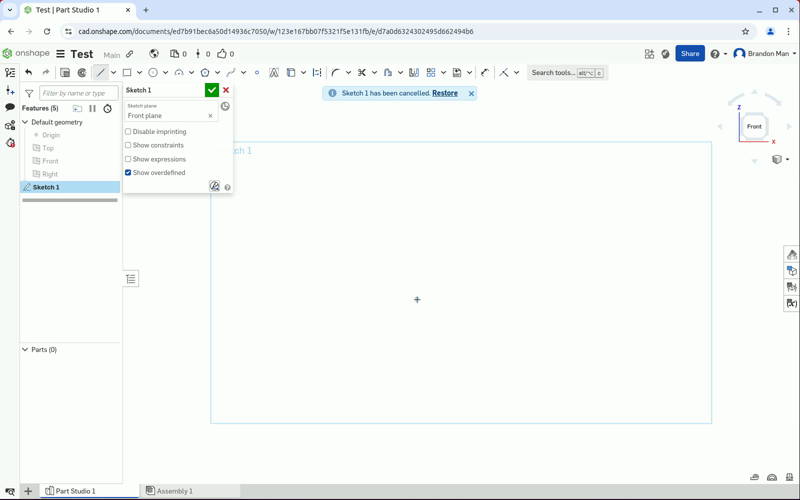
key_down(shift)
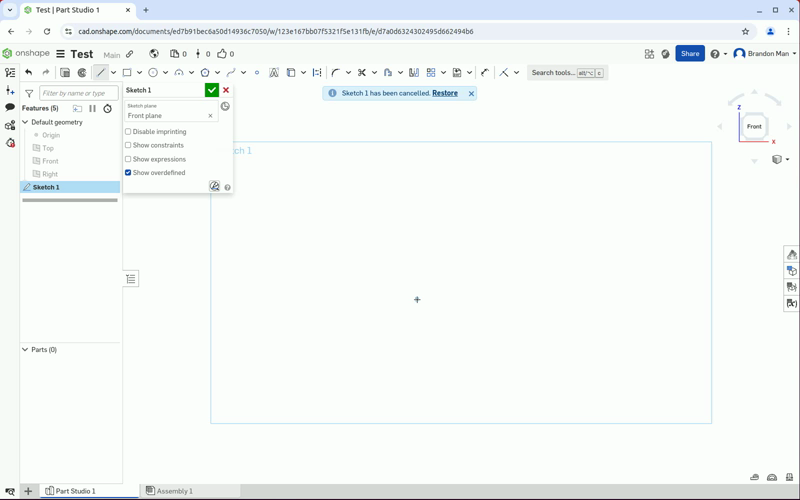
mouse_move(572, 299)
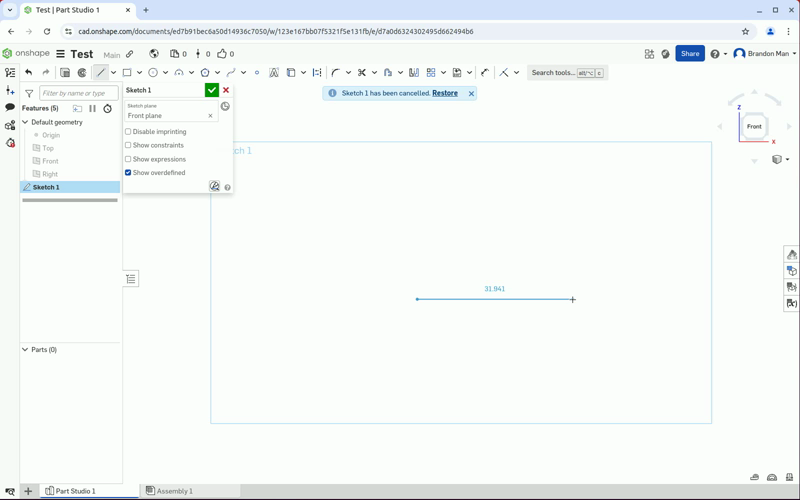
click(572, 299)
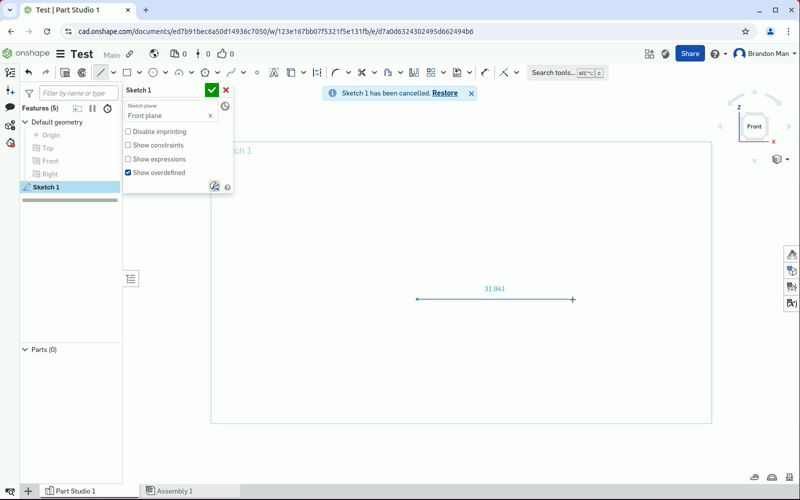
key_up(shift)
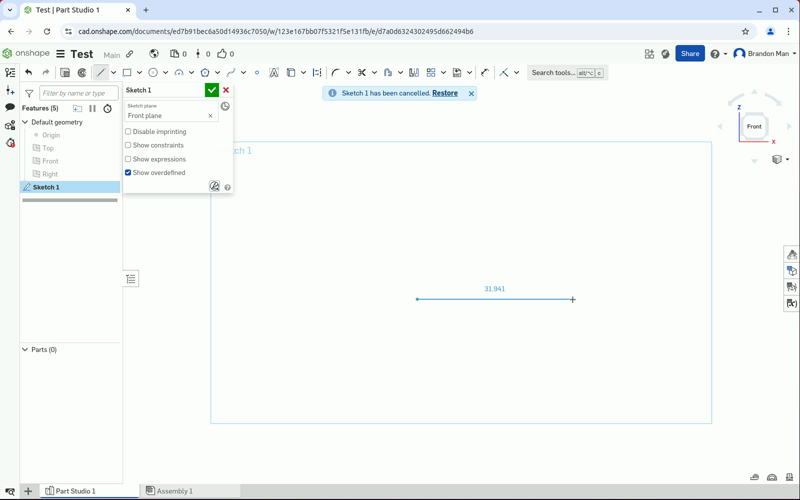
key_down(shift)
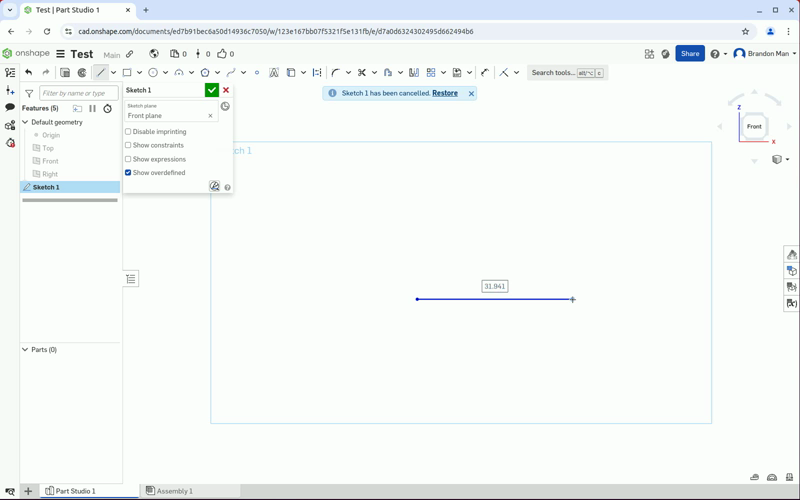
mouse_move(589, 299)
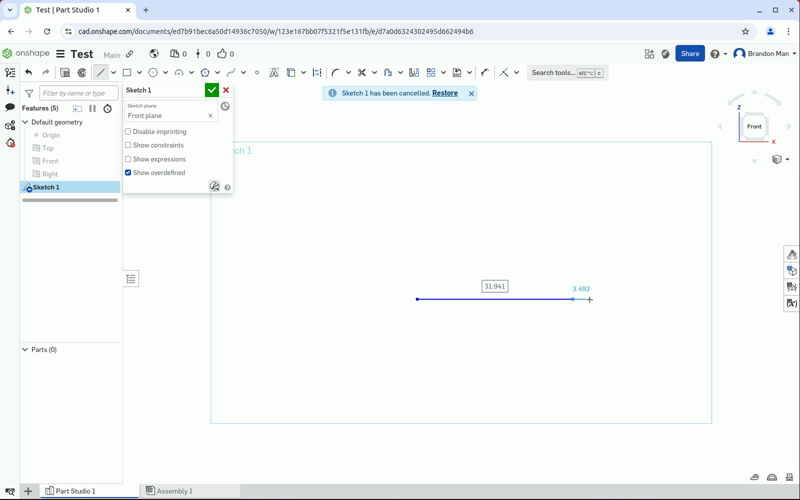
mouse_move(572, 263)
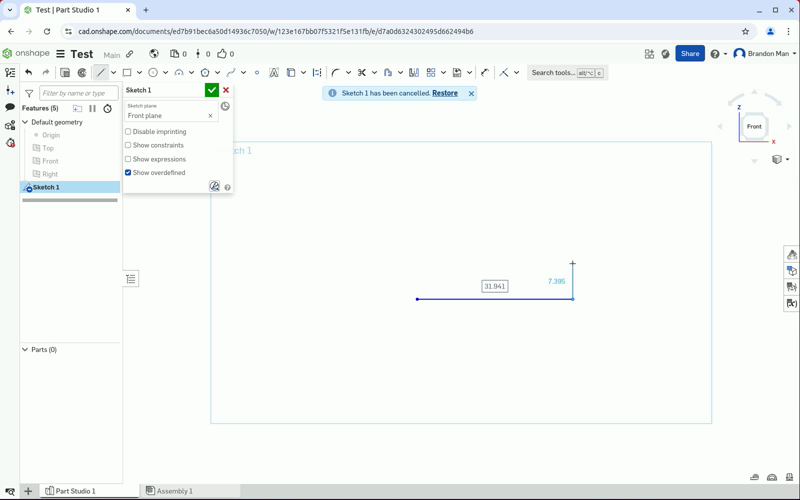
click(572, 263)
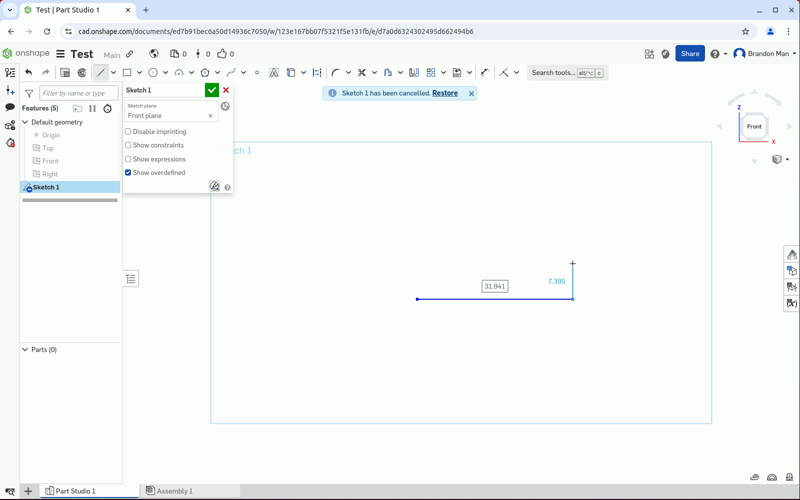
key_up(shift)
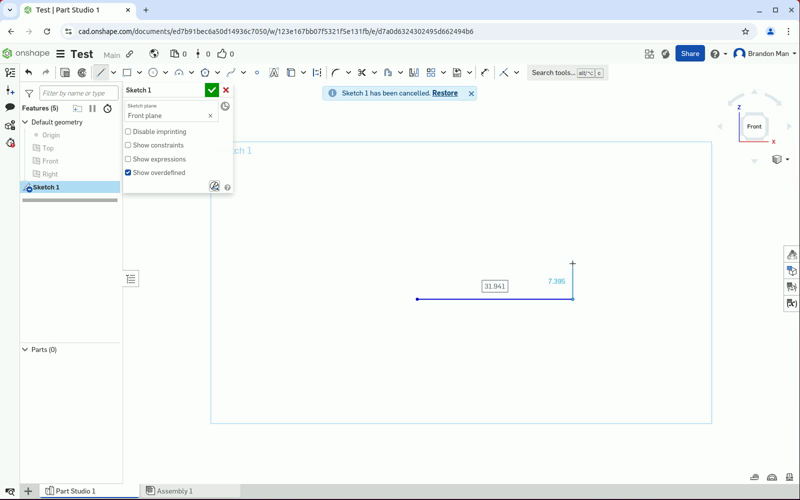
key_down(shift)
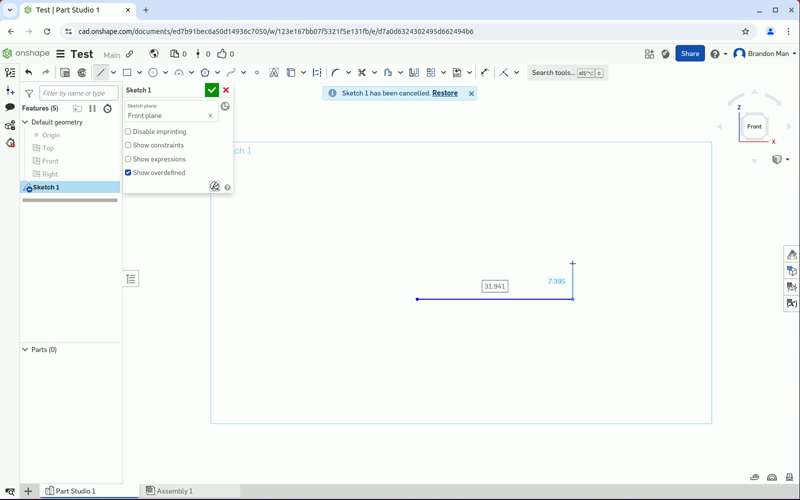
mouse_move(417, 263)
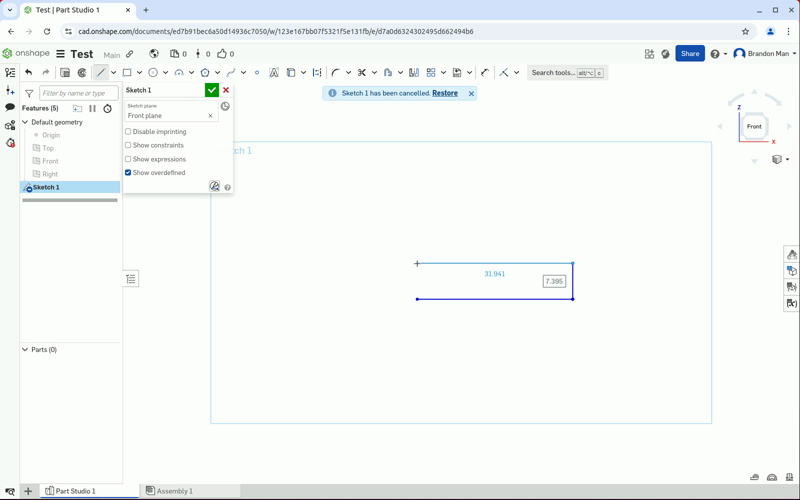
click(417, 263)
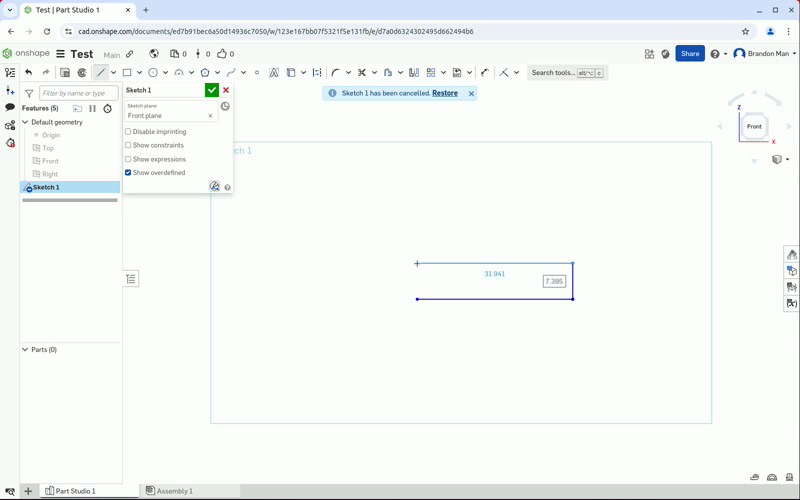
key_up(shift)
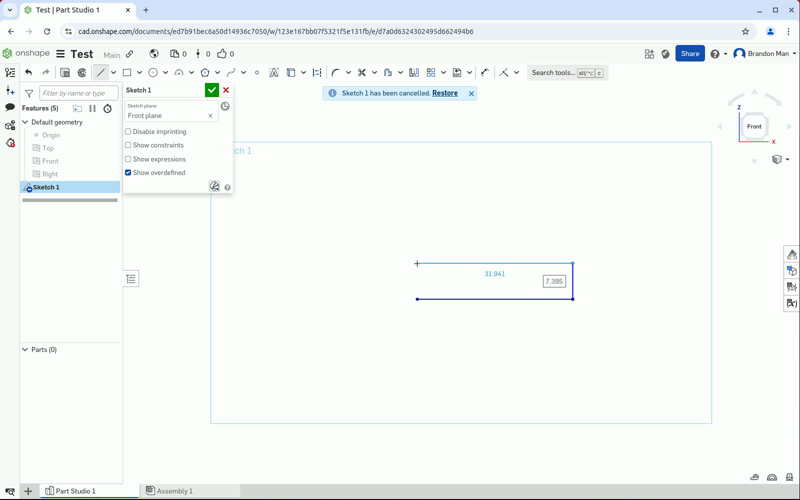
mouse_move(447, 263)
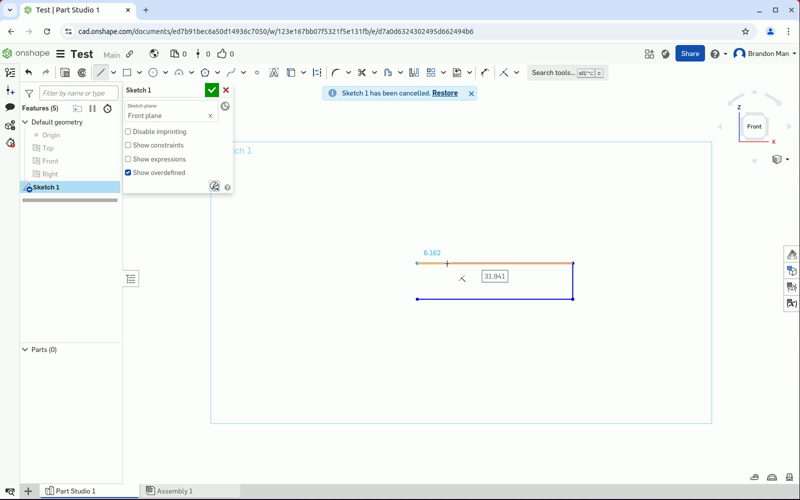
key_down(shift)
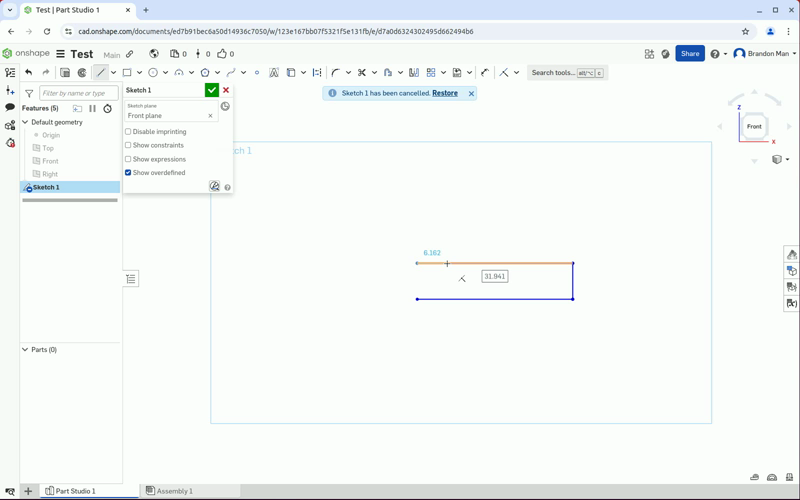
mouse_move(417, 299)
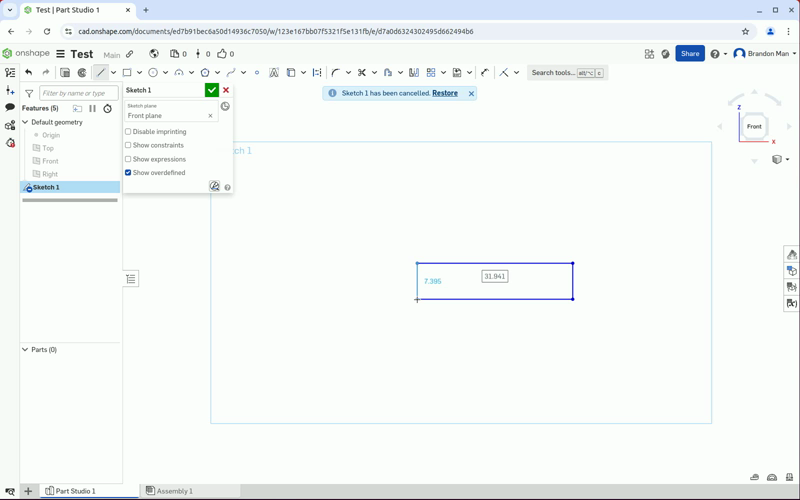
key_up(shift)
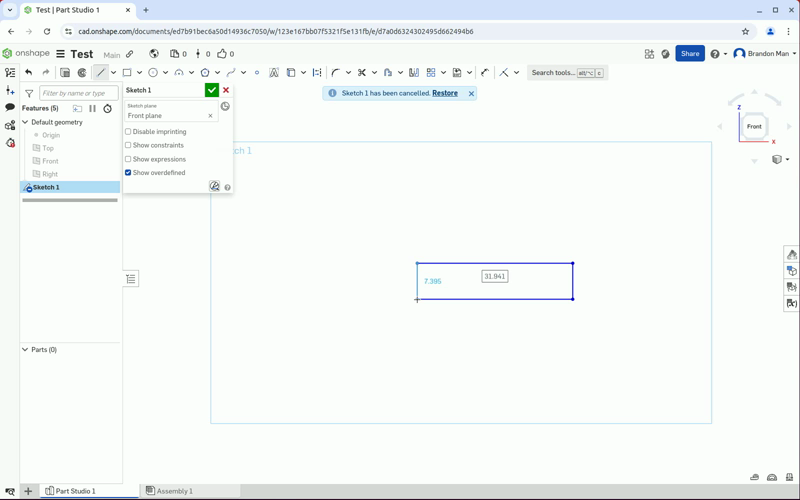
click(417, 299)
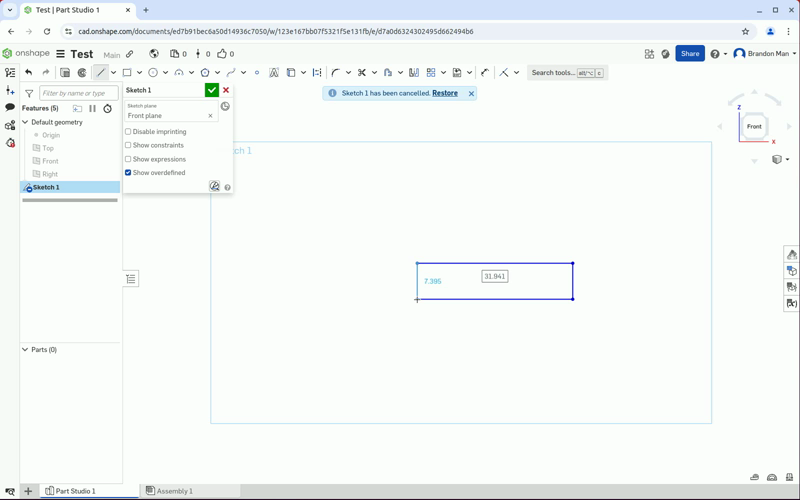
key(esc)
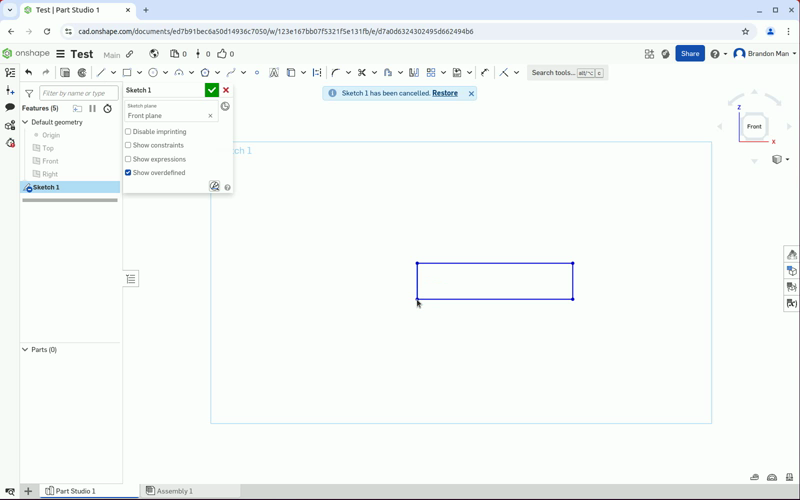
mouse_move(441, 275)
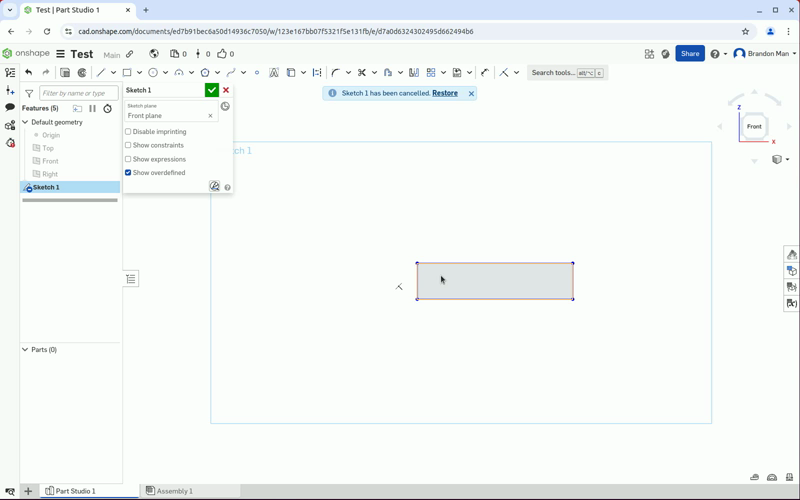
click(441, 275)
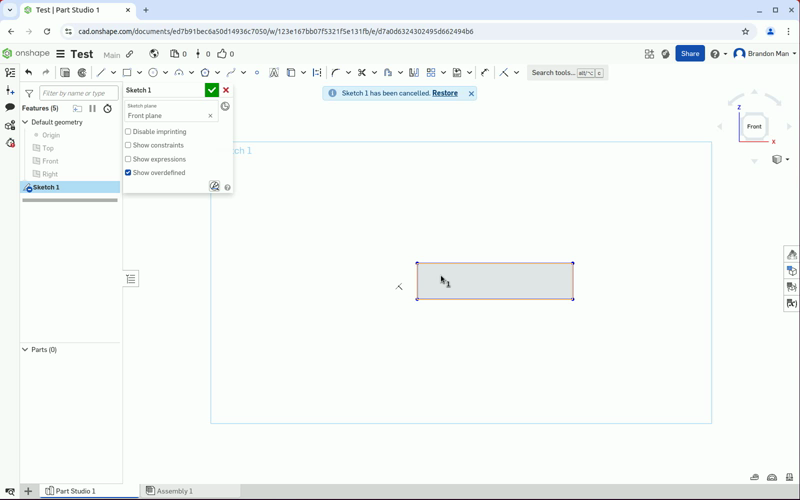
mouse_move(73, 352)
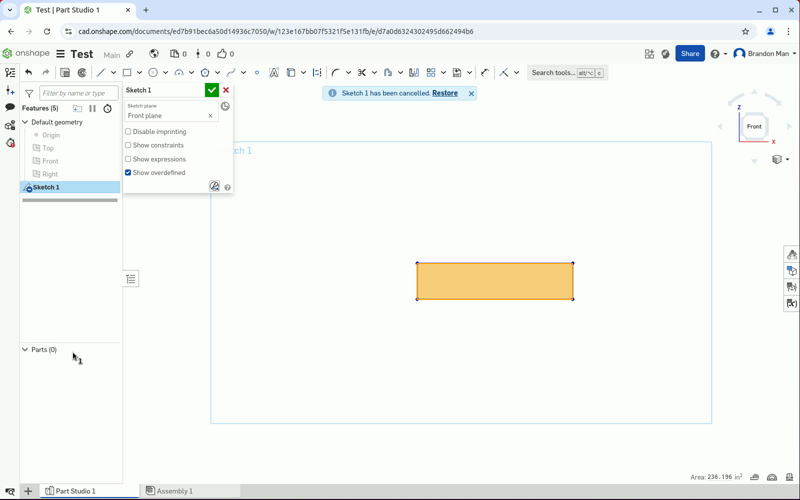
key(shift+y)
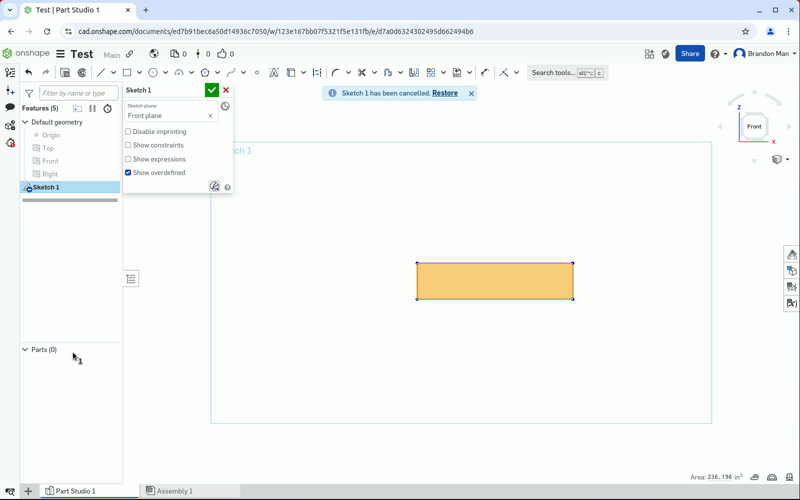
key(shift+e)
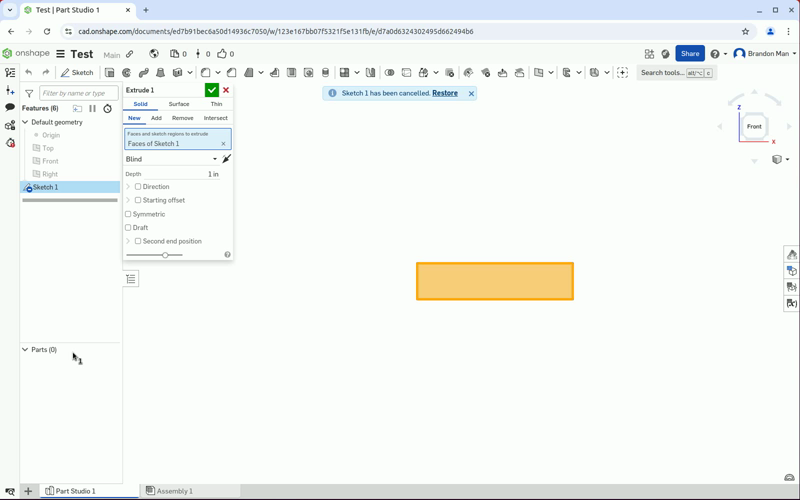
mouse_move(143, 106)
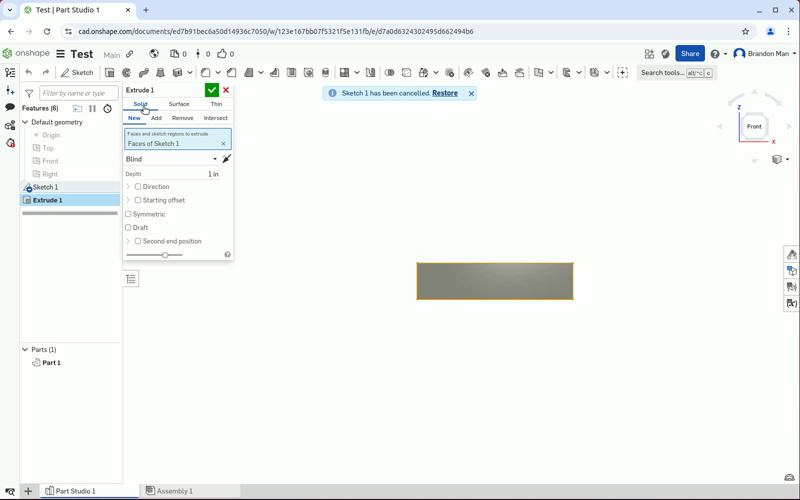
click(143, 106)
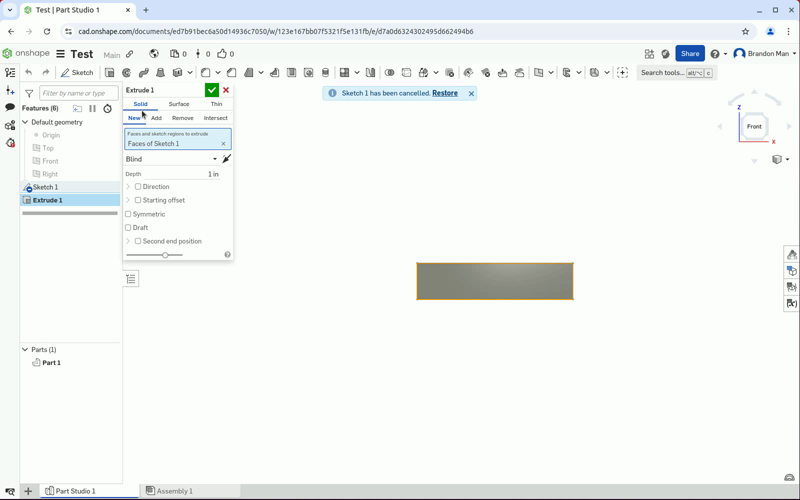
mouse_move(137, 120)
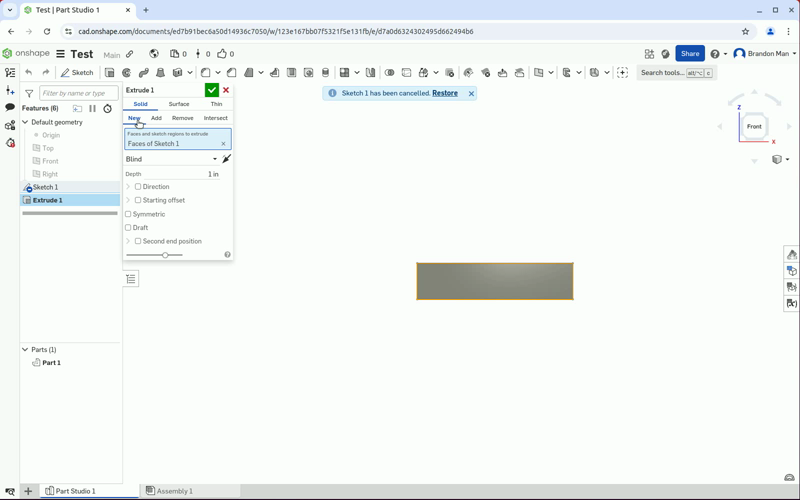
click(137, 120)
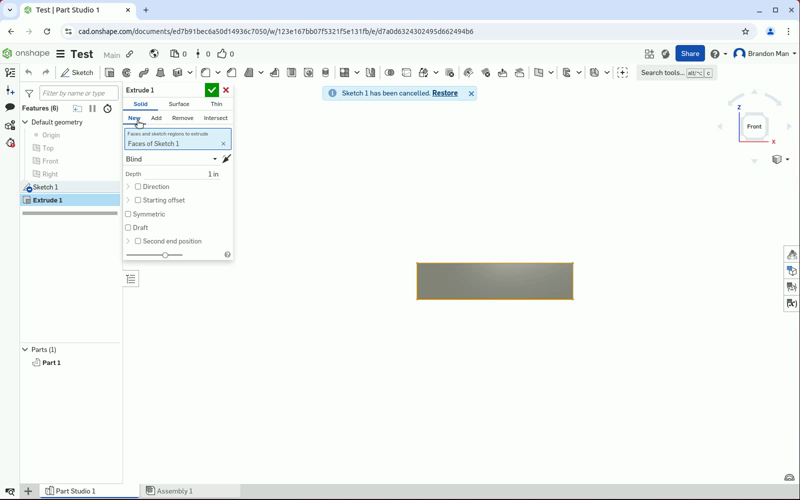
key(tab, 4)
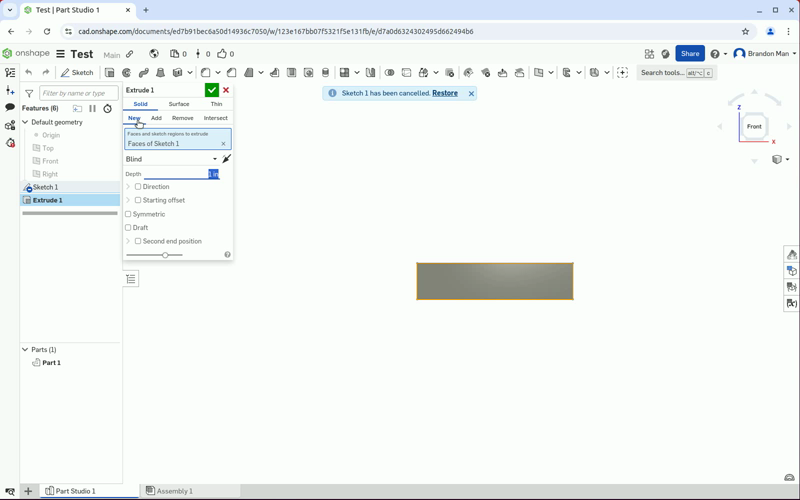
text(4.333)
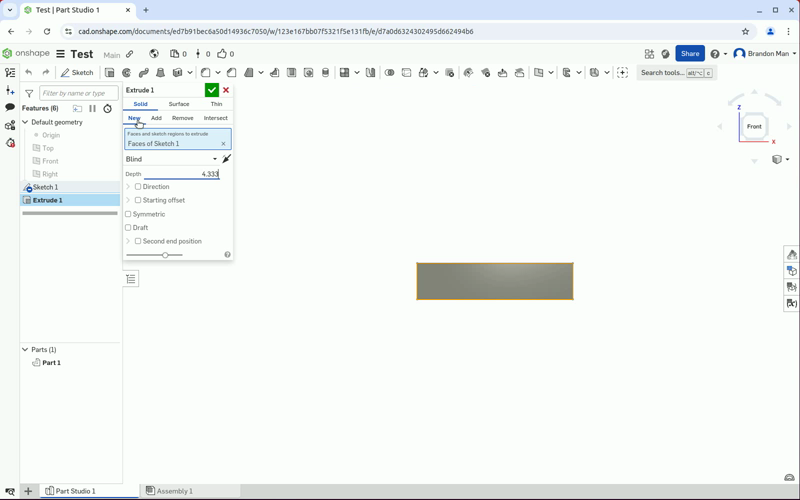
key(enter)
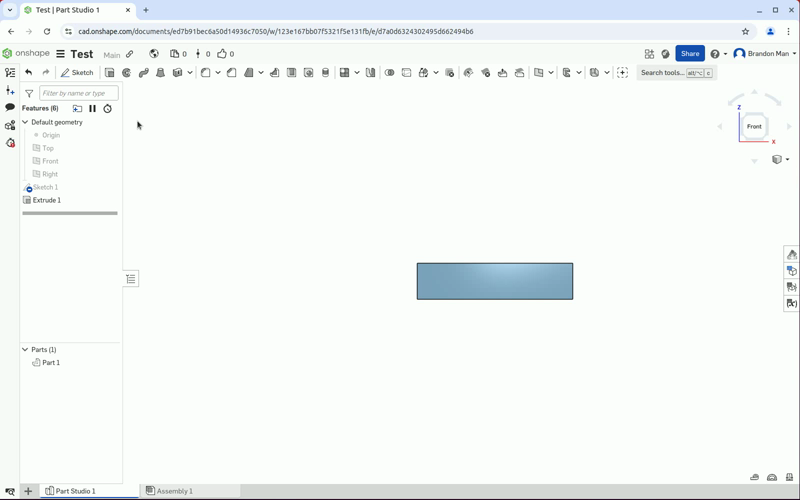
key(shift+h)
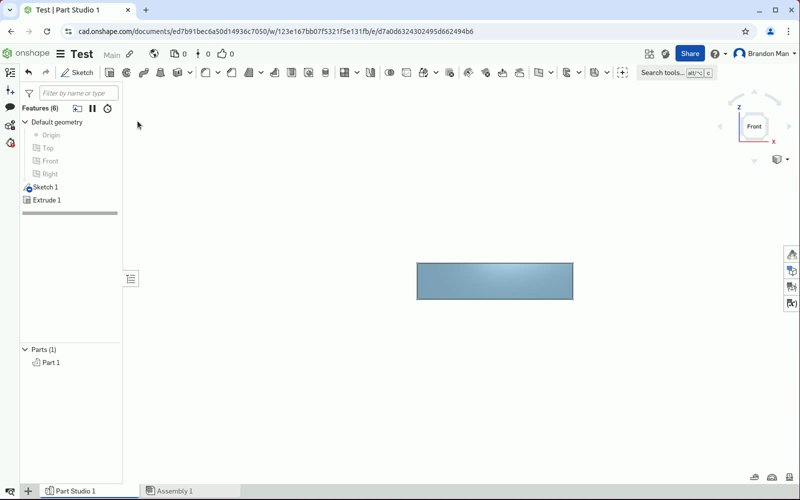
key(shift+h)
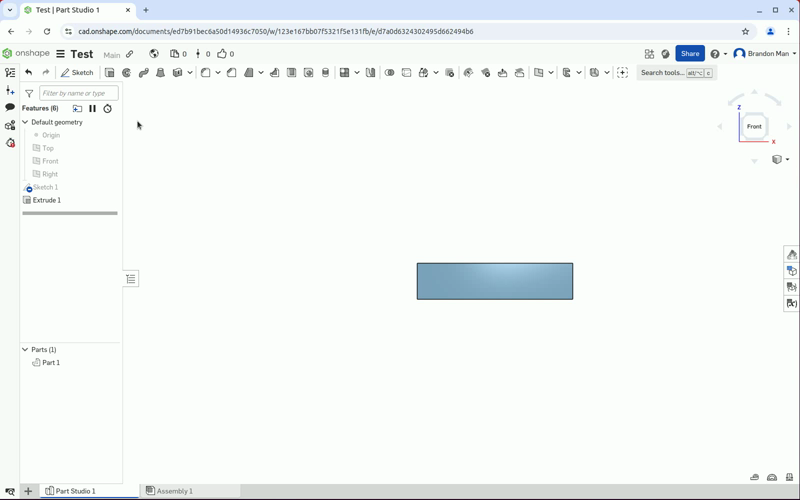
mouse_move(73, 189)
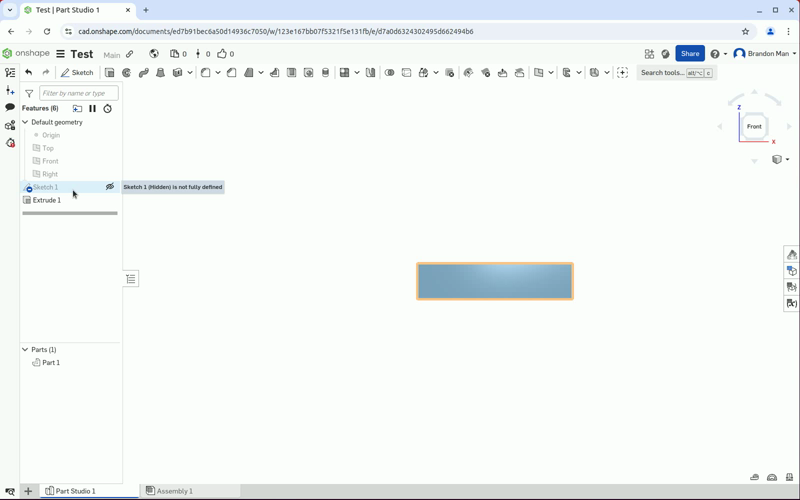
click(73, 189)
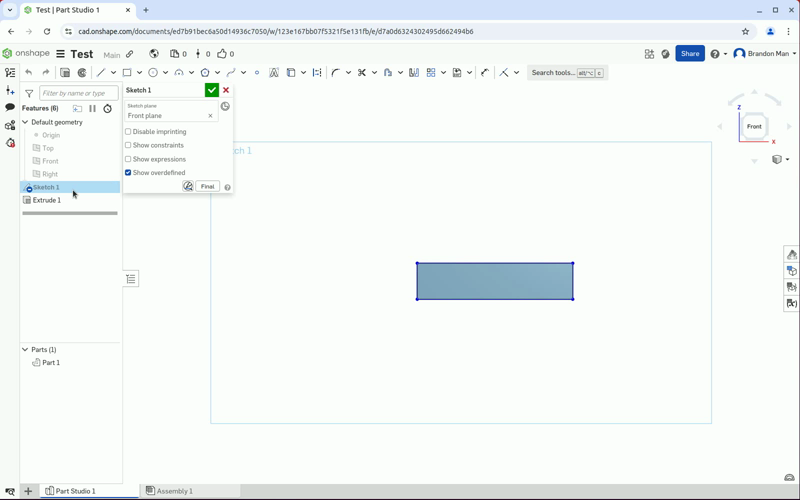
mouse_move(229, 92)
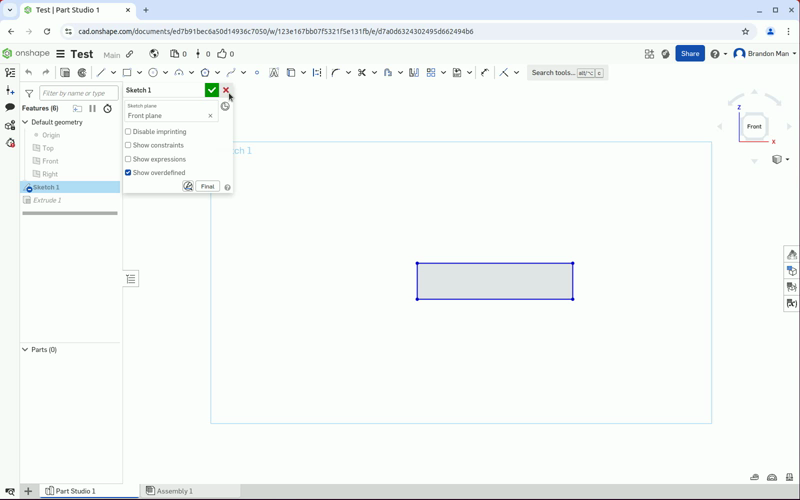
click(229, 92)
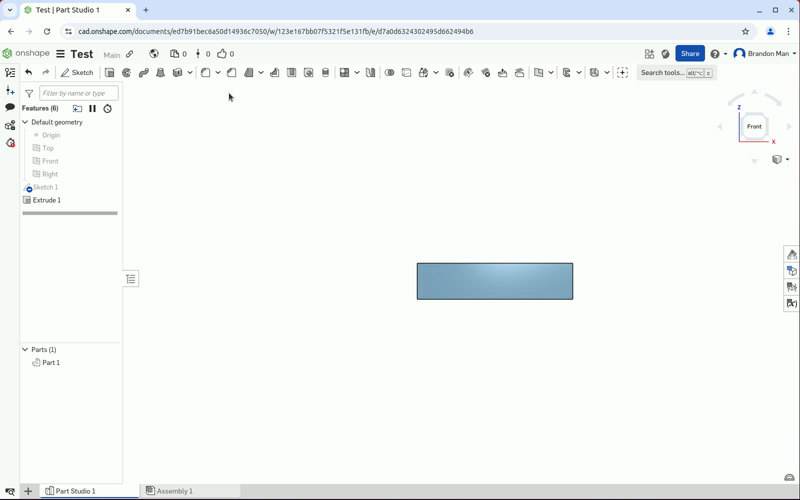
mouse_move(73, 352)
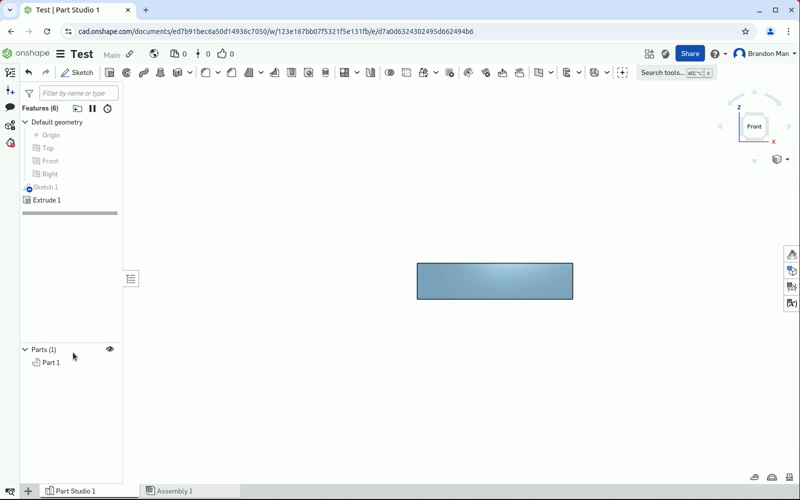
key(y)
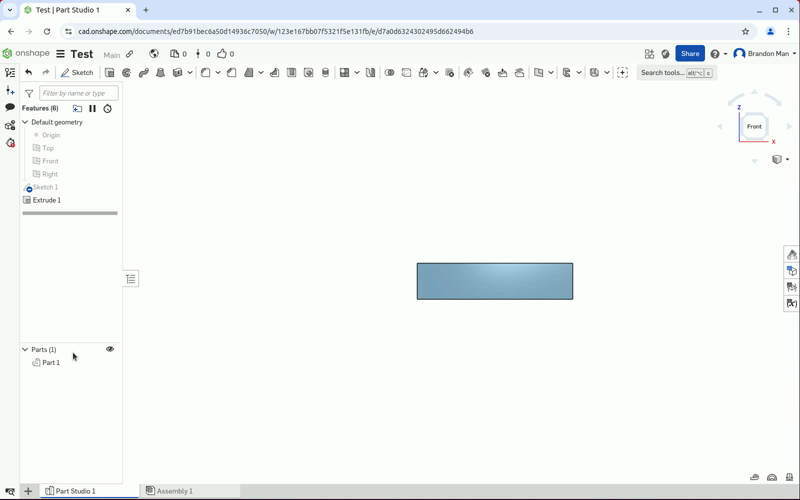
key(shift+p)
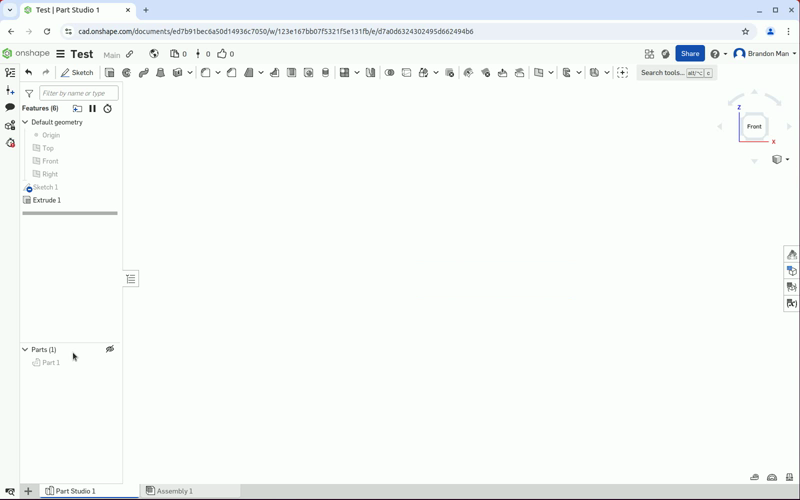
key(space)
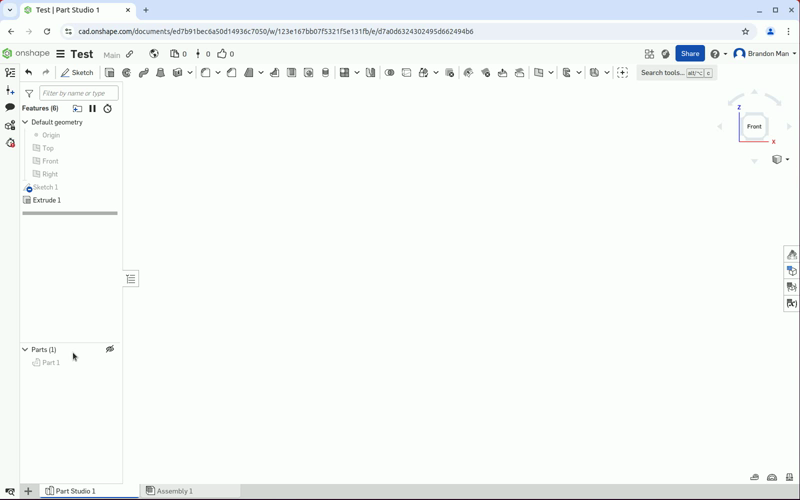
key_down(shift)
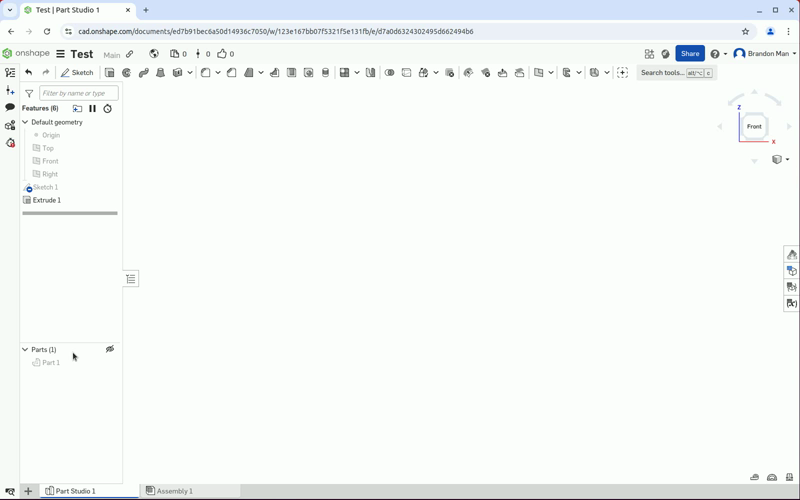
key(left)
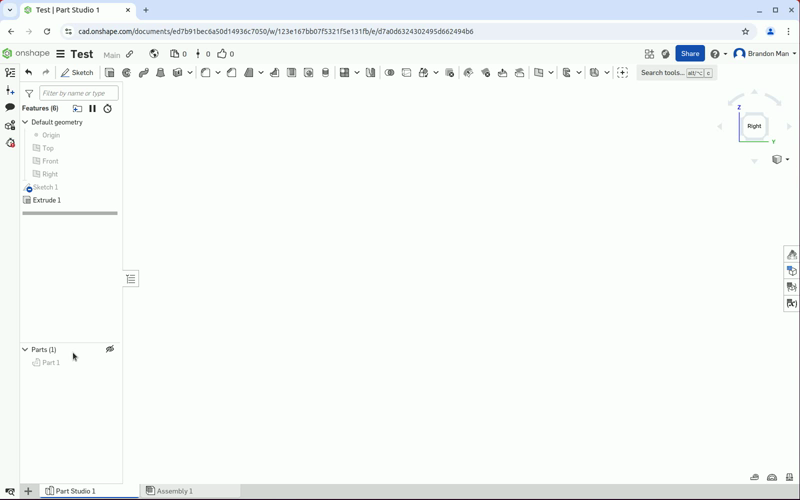
key_up(shift)
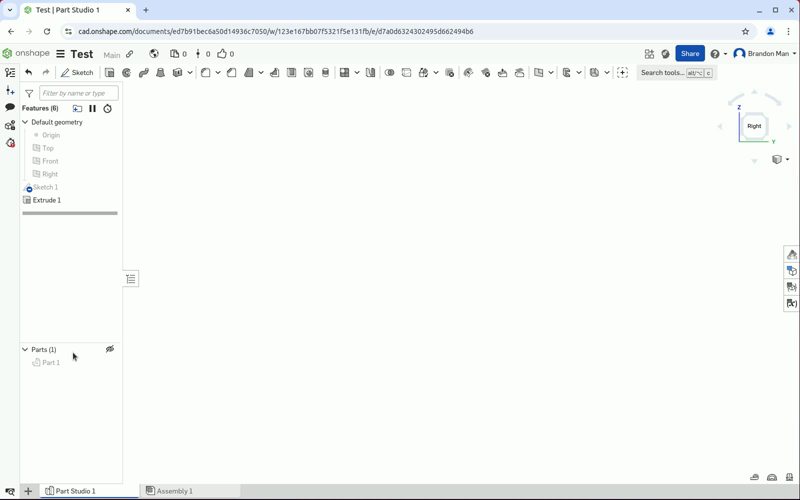
mouse_move(73, 352)
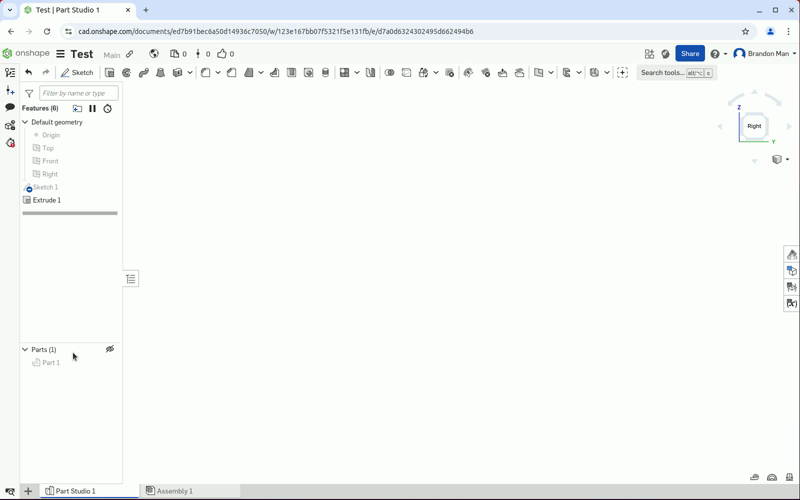
key(shift+y)
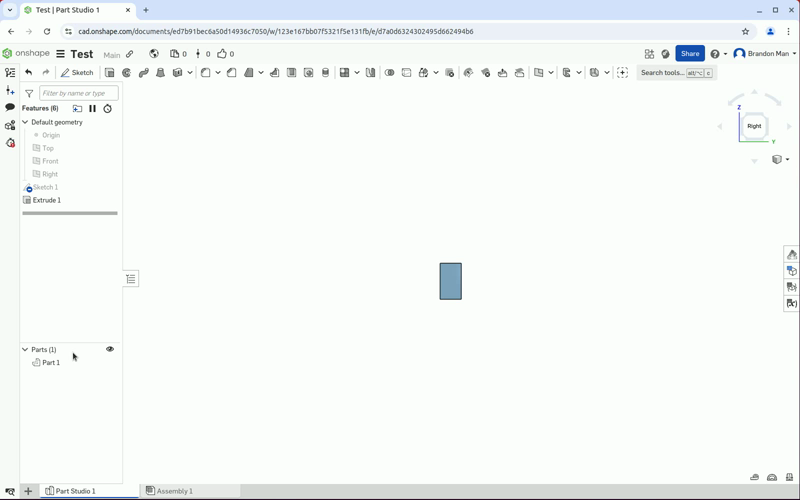
mouse_move(541, 75)
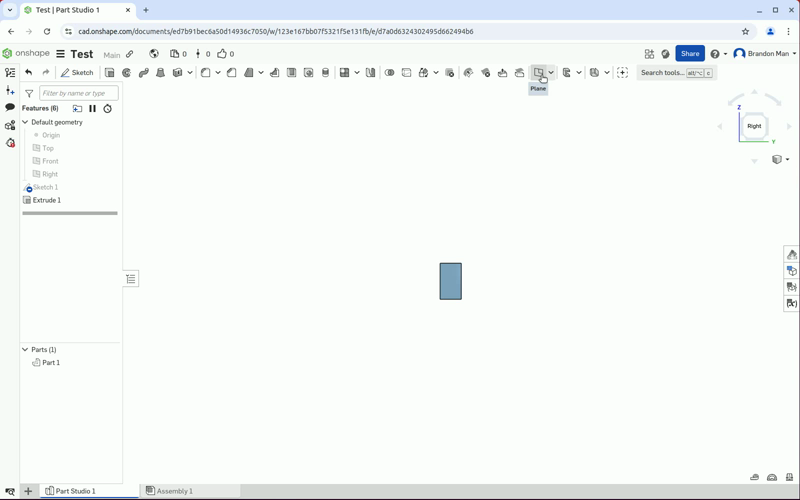
click(541, 75)
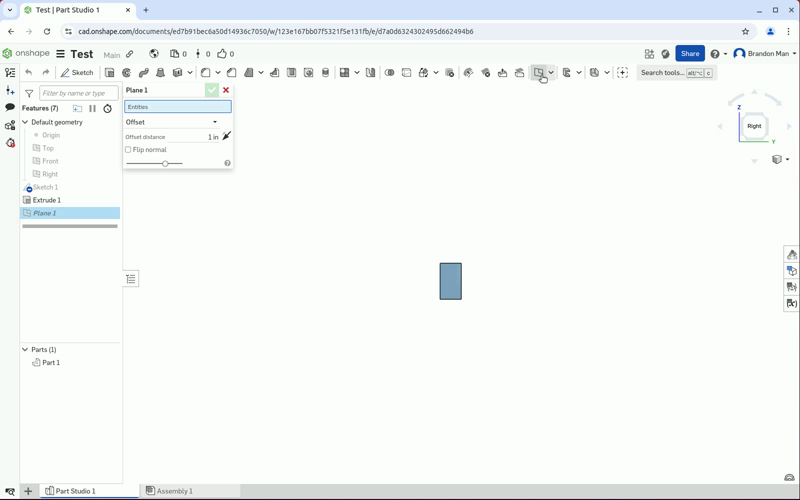
mouse_move(73, 176)
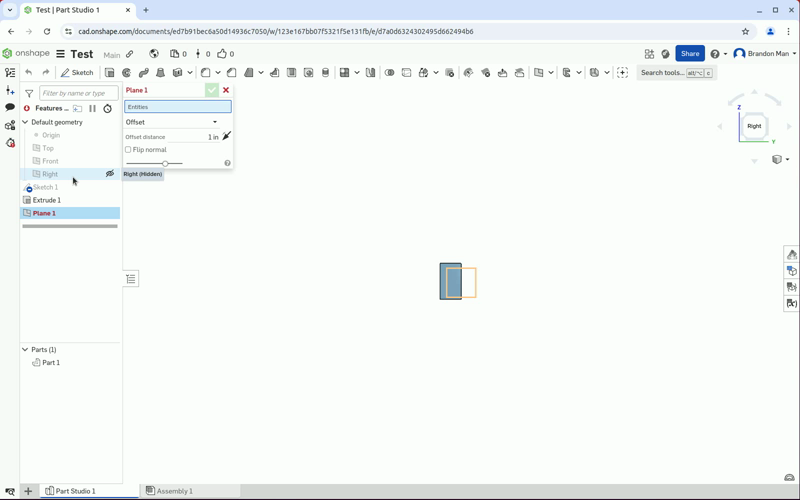
click(73, 176)
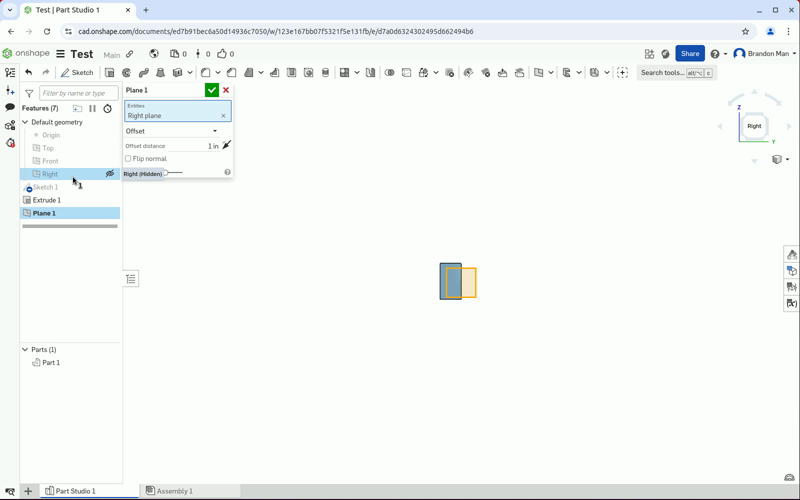
key(tab, 2)
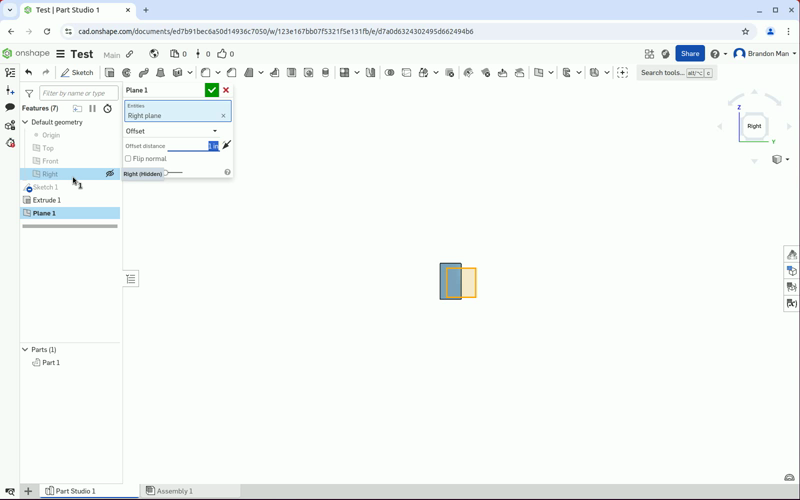
text(8.904)
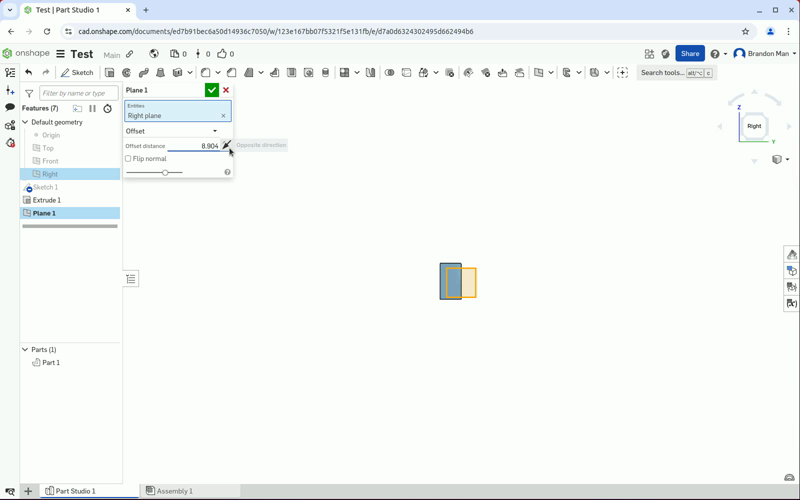
mouse_move(229, 147)
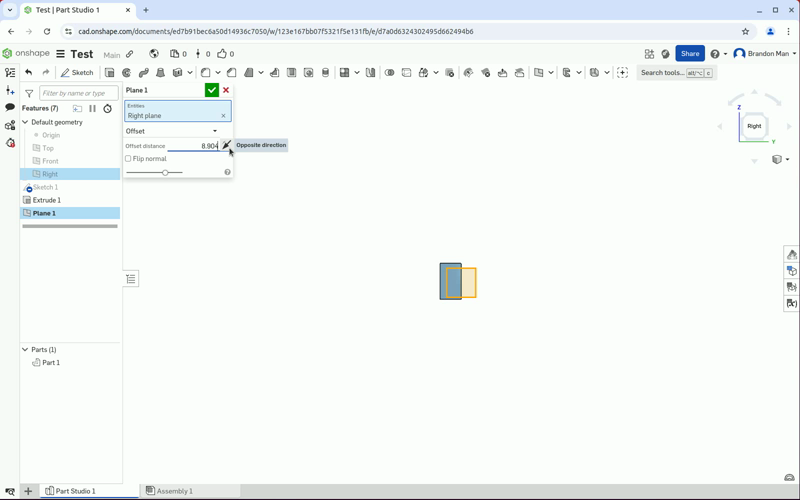
click(229, 147)
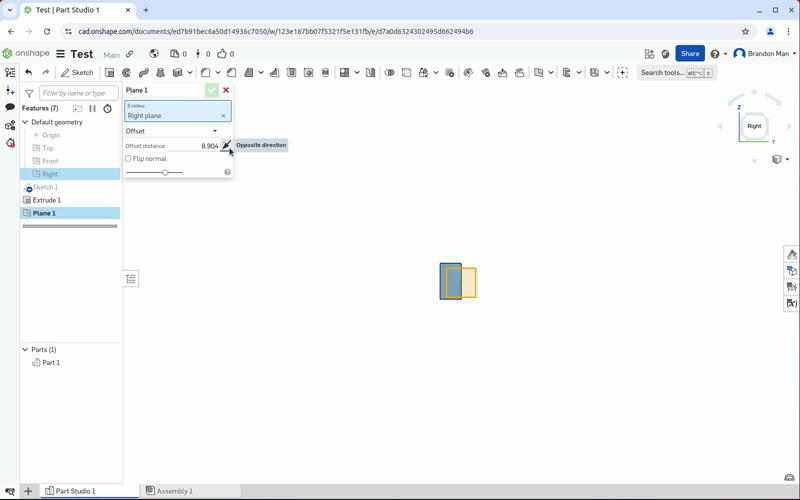
key(enter, 2)
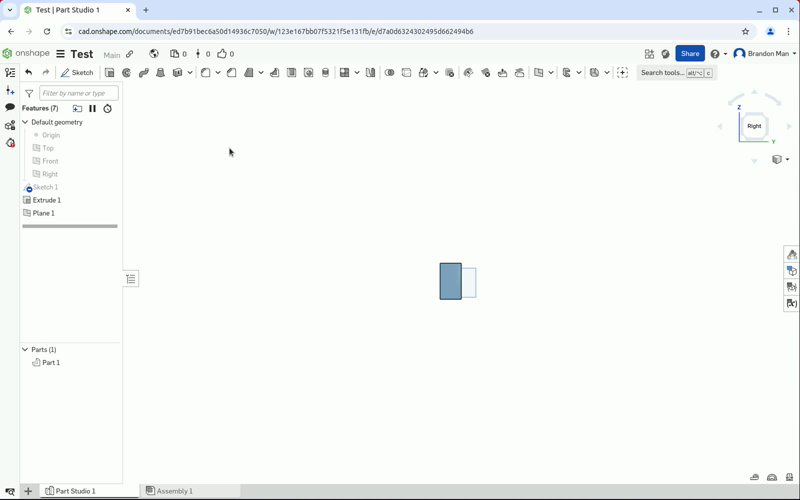
key(shift+s)
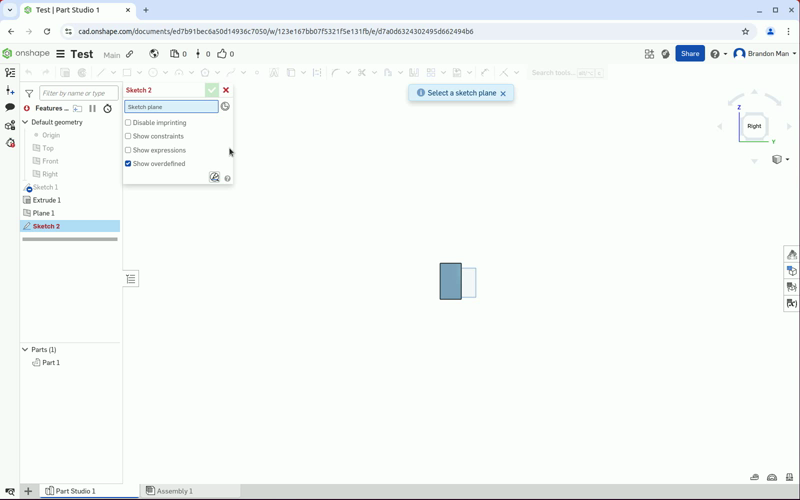
mouse_move(73, 215)
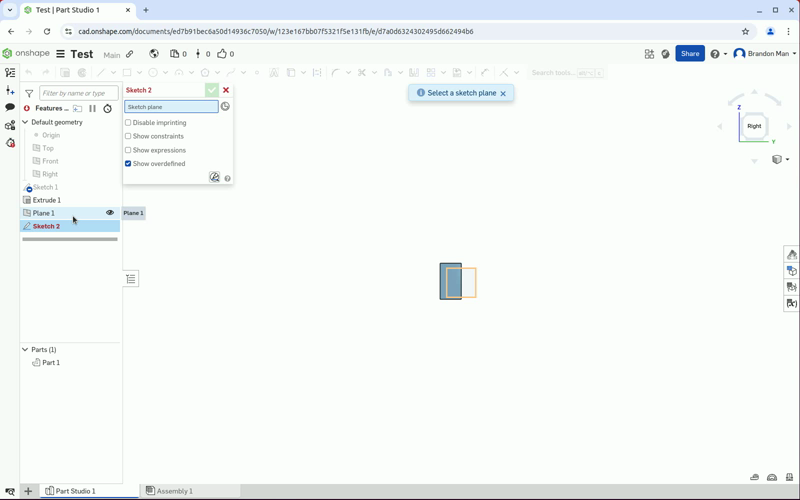
click(73, 215)
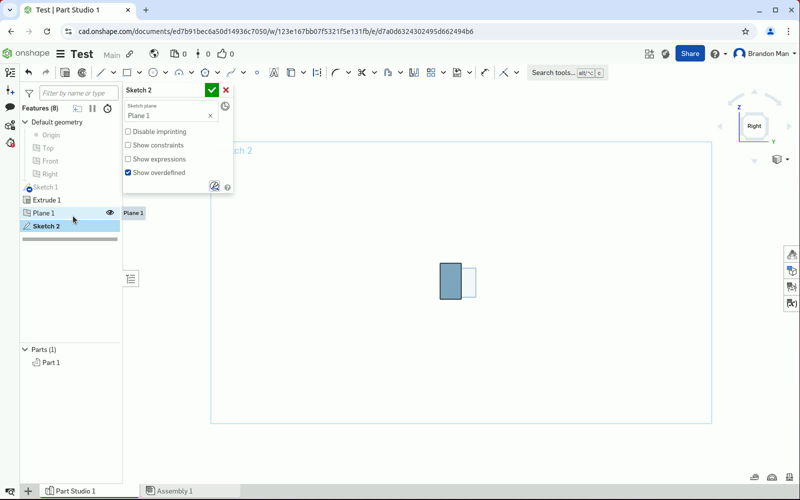
mouse_move(73, 352)
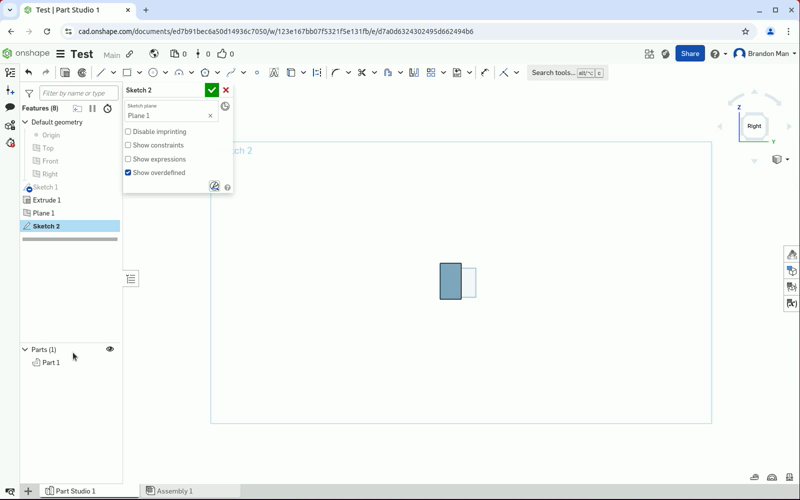
key(y)
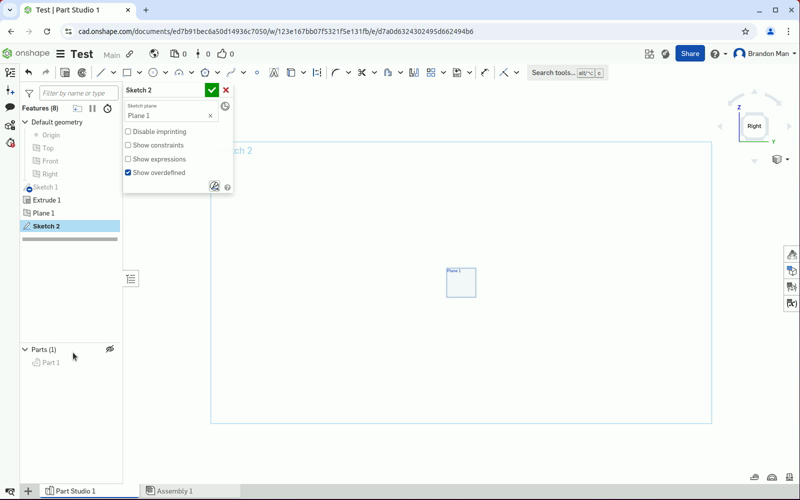
key(c)
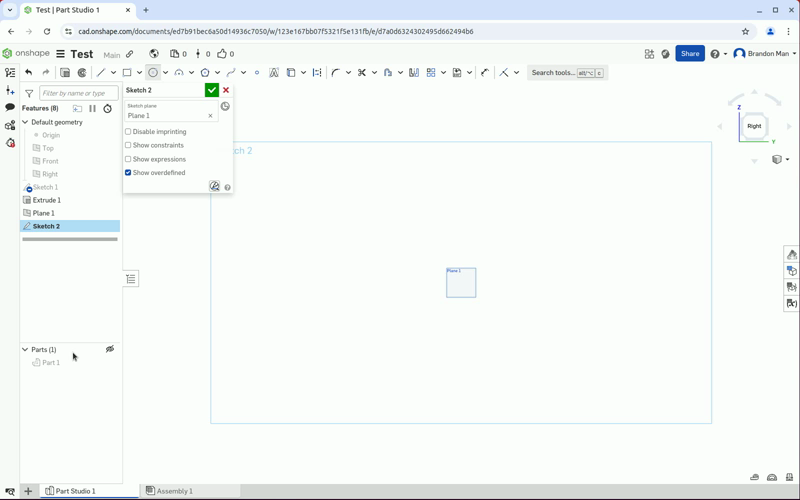
key_down(shift)
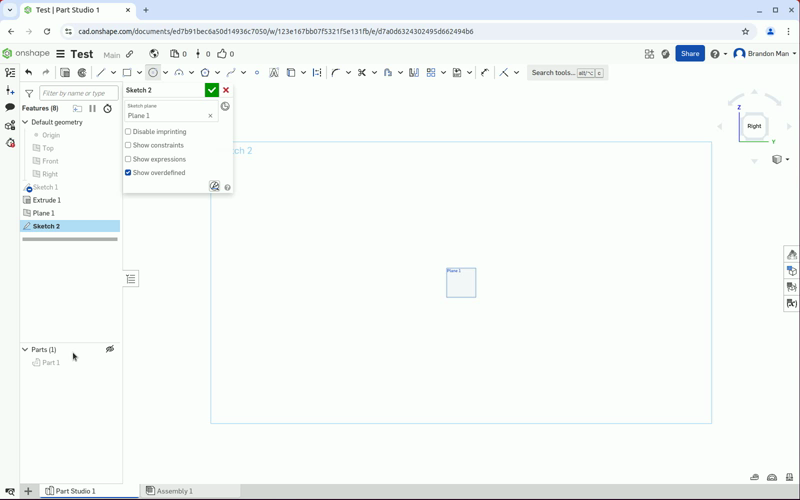
mouse_move(450, 281)
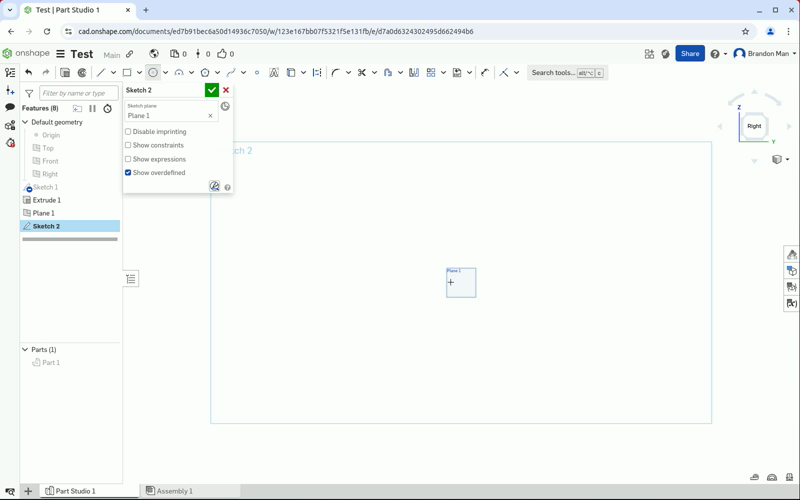
click(450, 281)
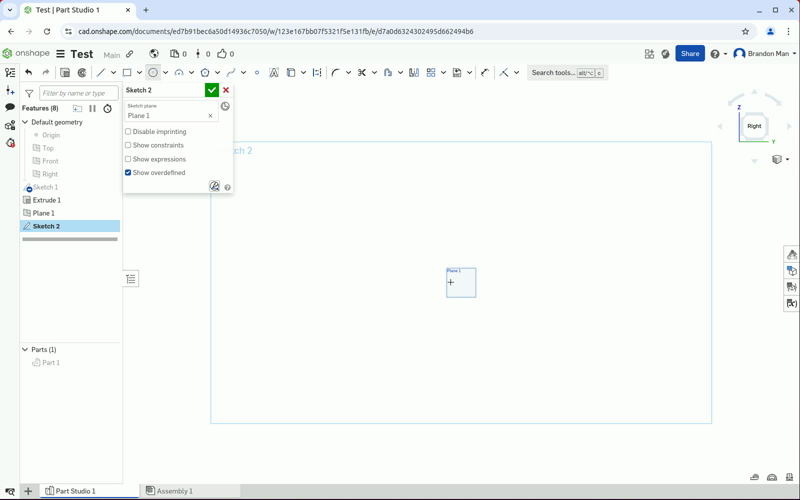
key_up(shift)
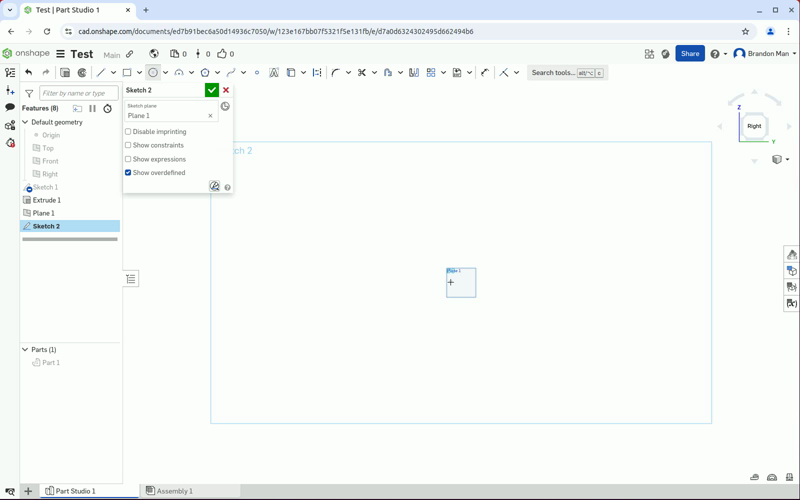
mouse_move(453, 281)
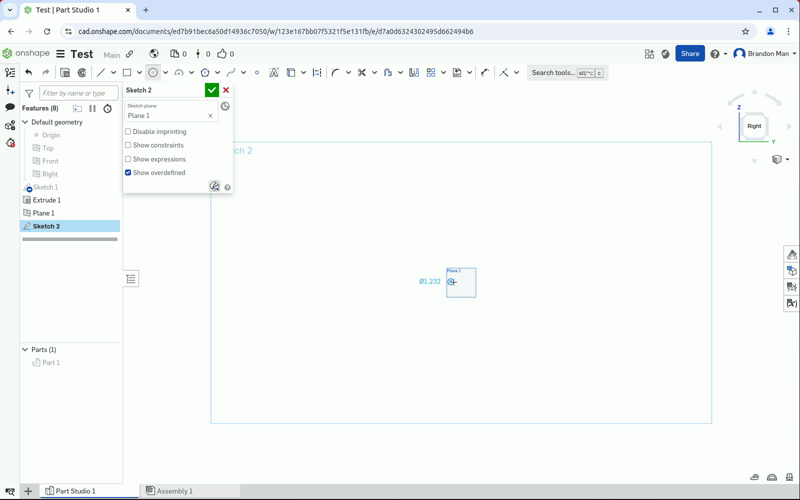
click(453, 281)
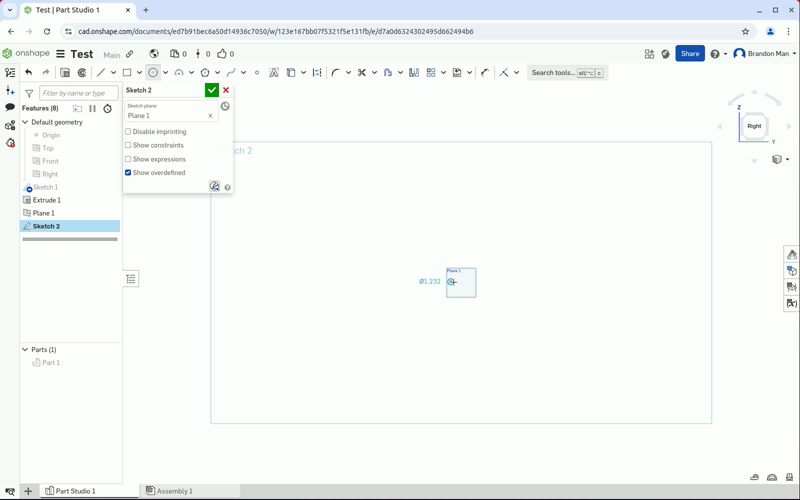
key(esc)
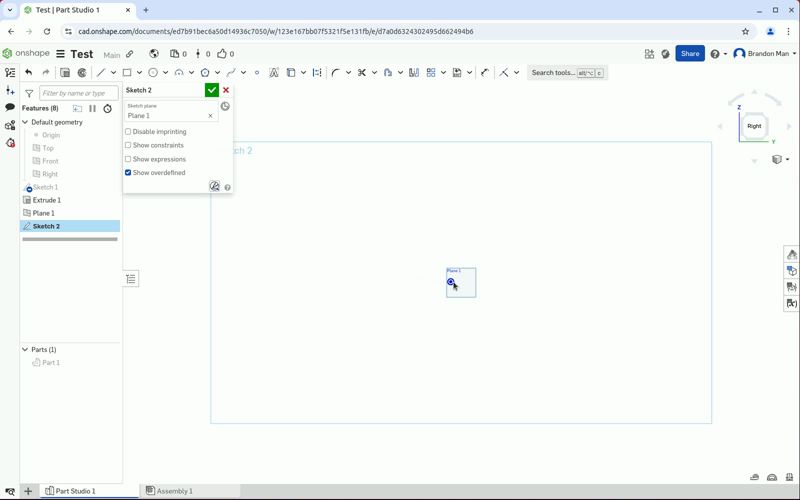
mouse_move(449, 279)
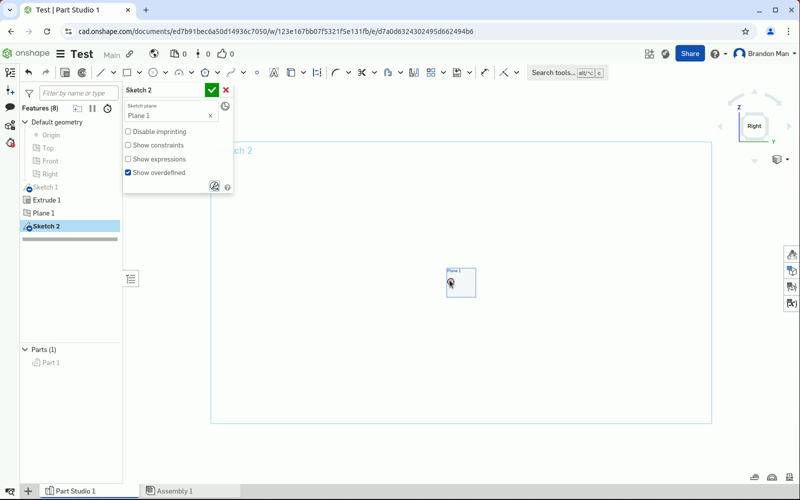
scroll(6)
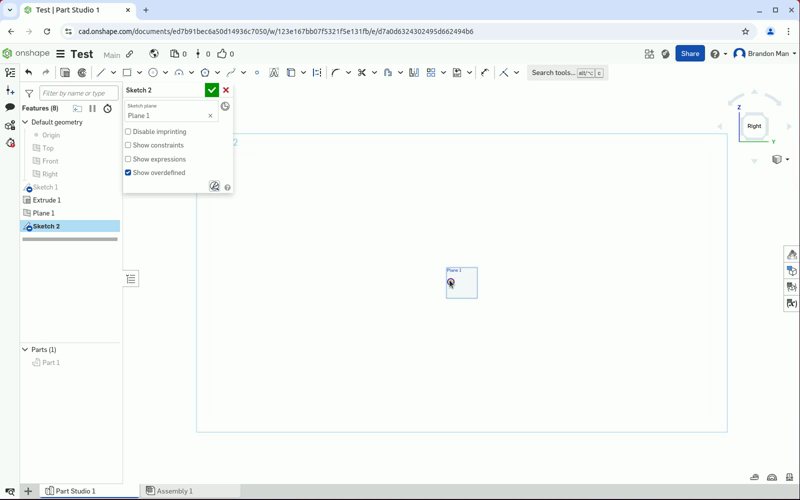
scroll(6)
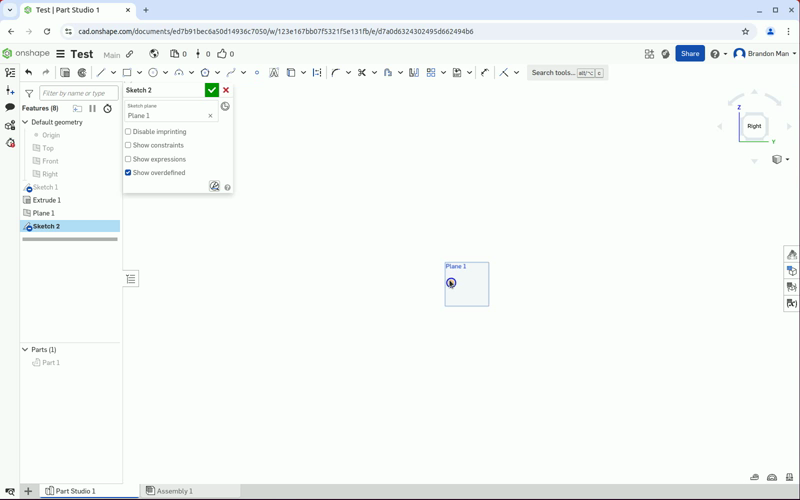
scroll(6)
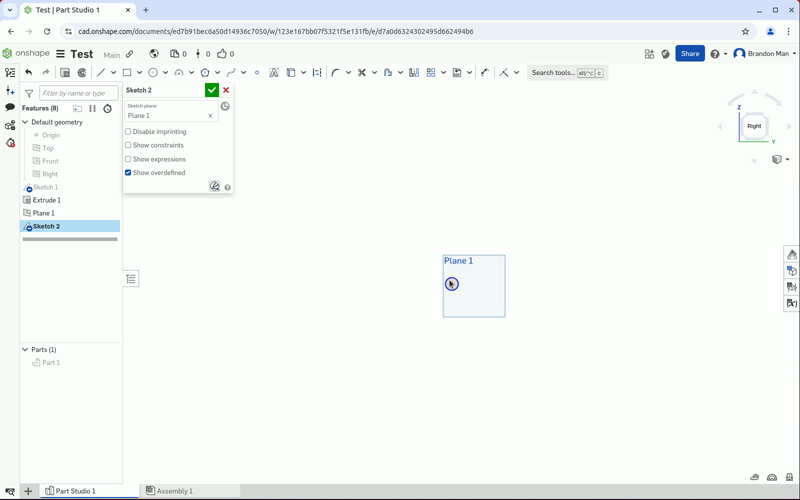
scroll(6)
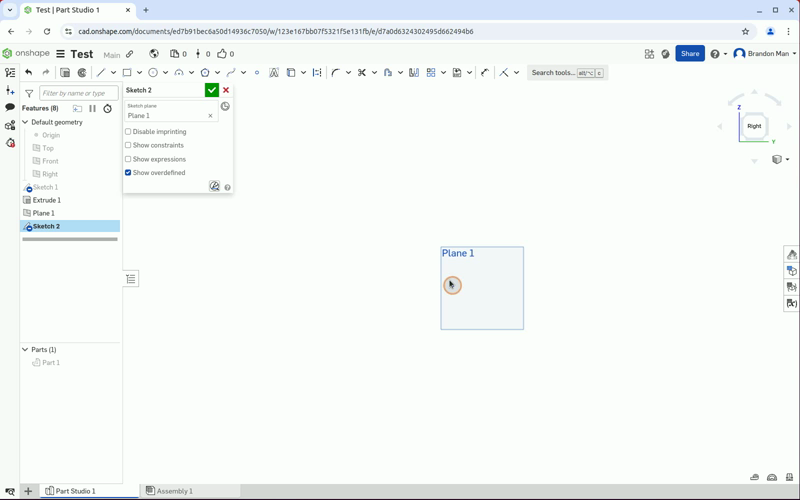
scroll(6)
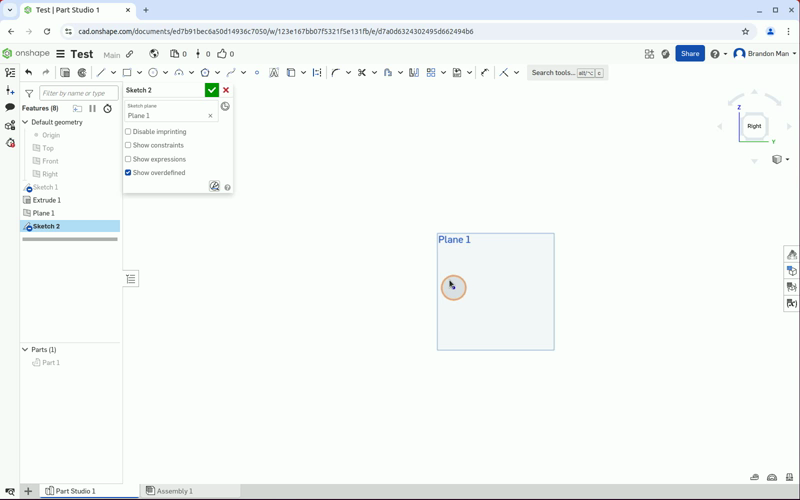
scroll(6)
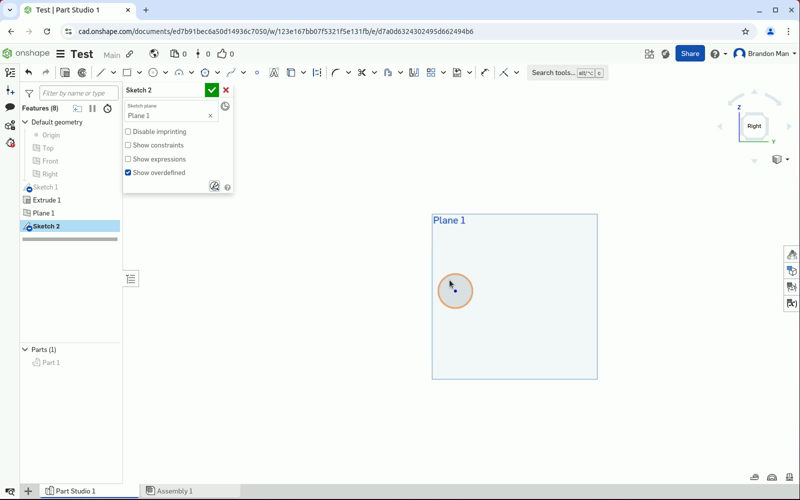
scroll(6)
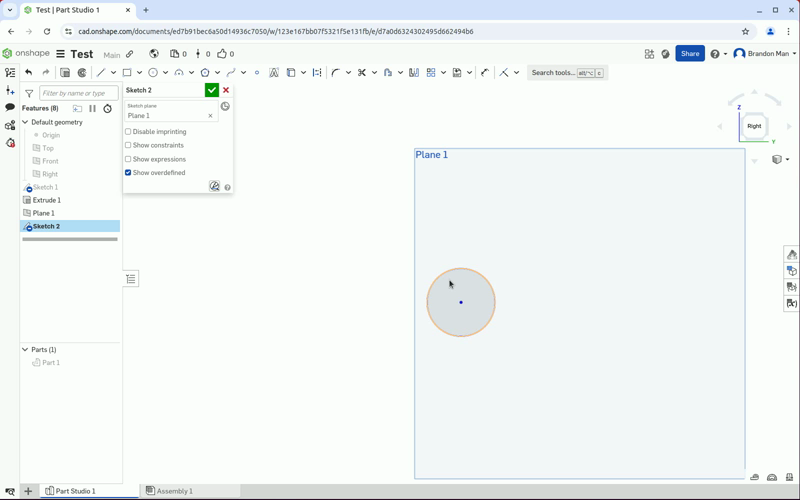
click(449, 279)
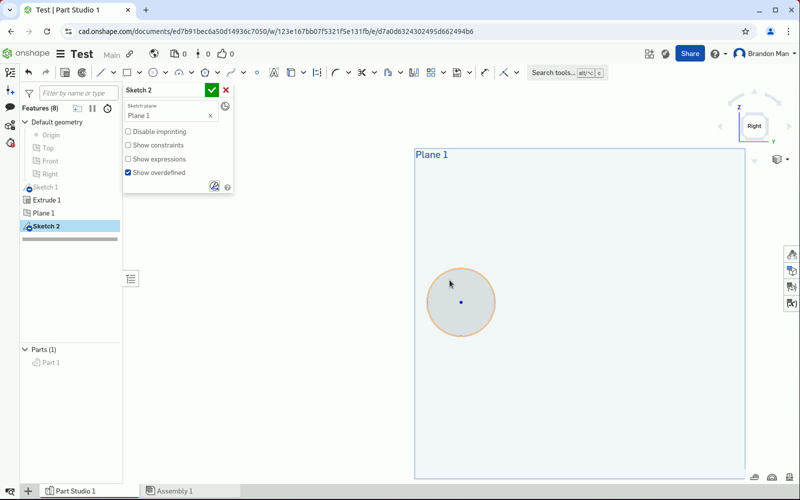
scroll(-6)
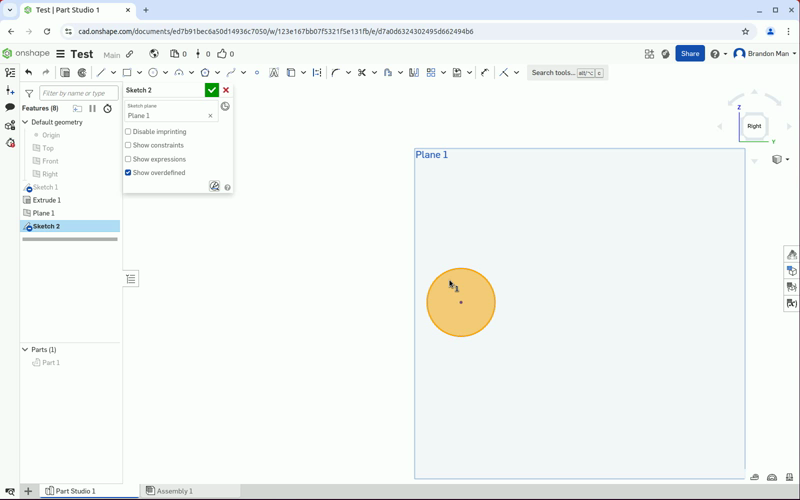
scroll(-6)
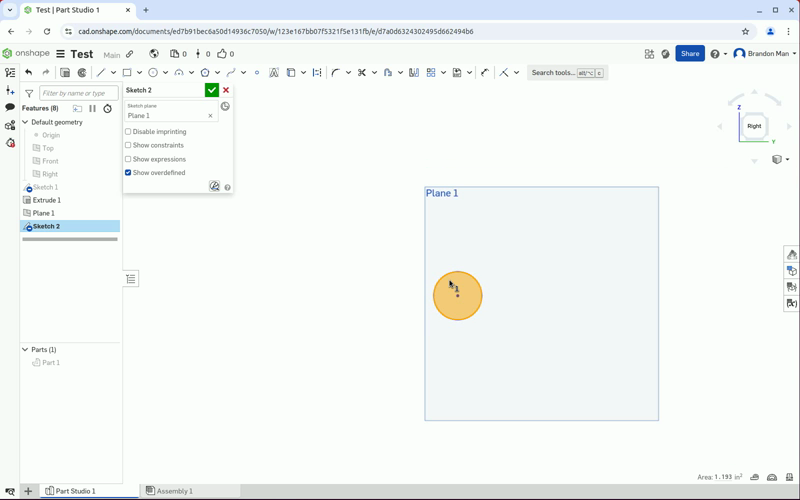
scroll(-6)
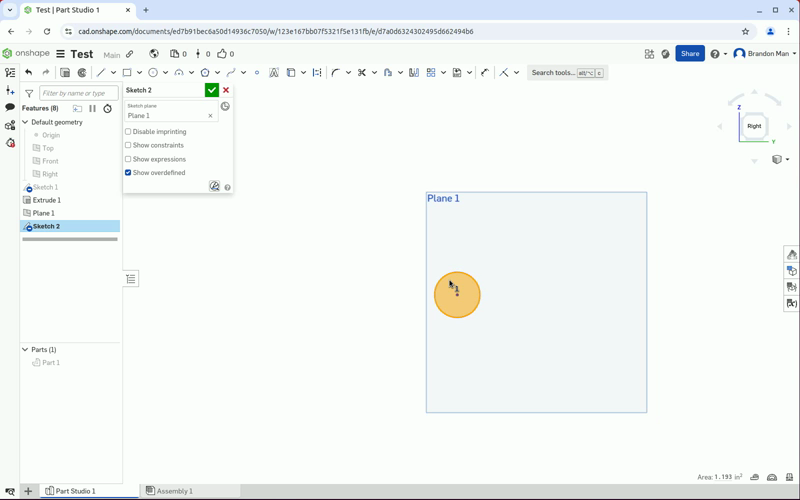
scroll(-6)
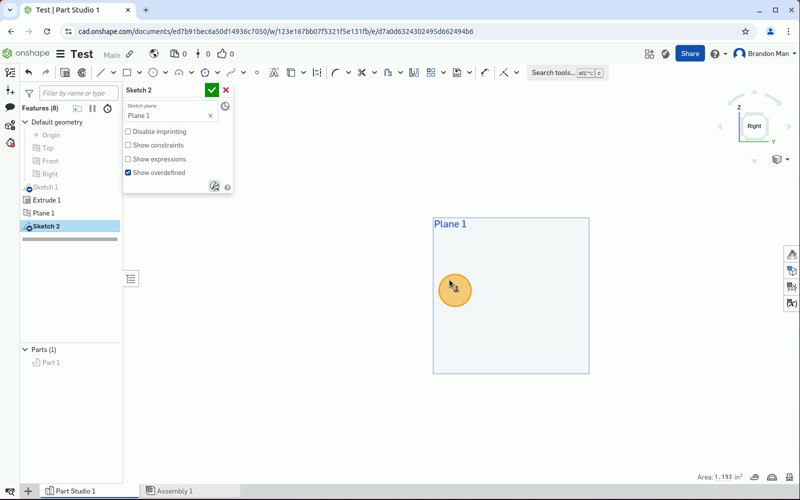
scroll(-6)
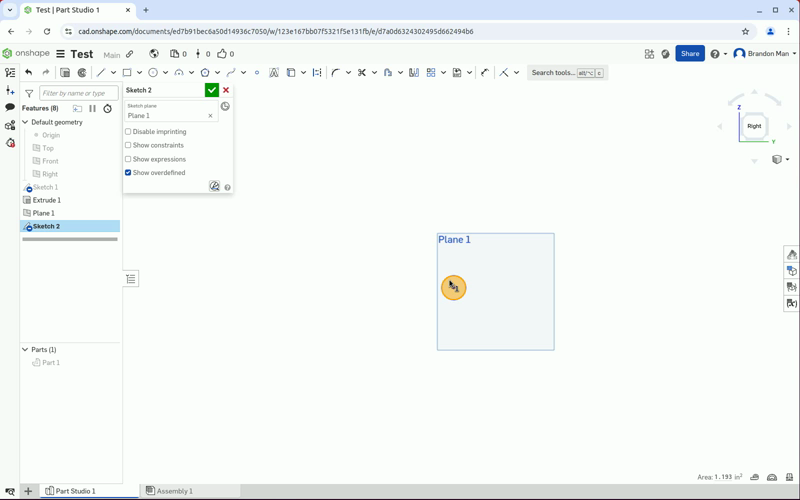
scroll(-6)
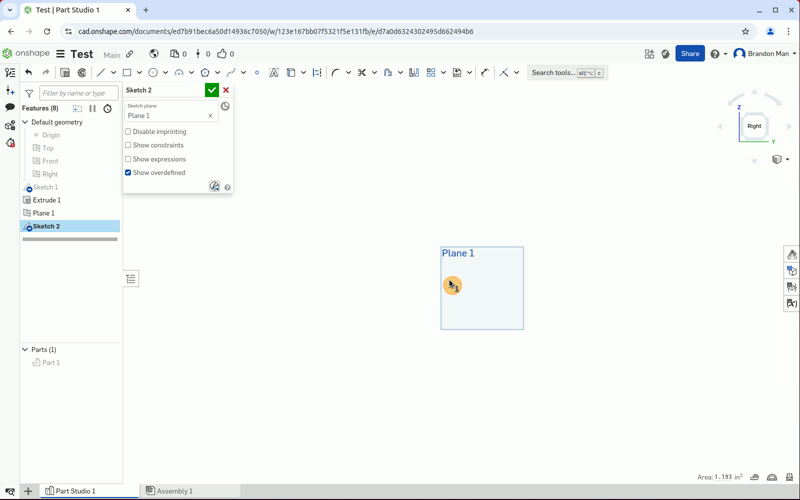
scroll(-6)
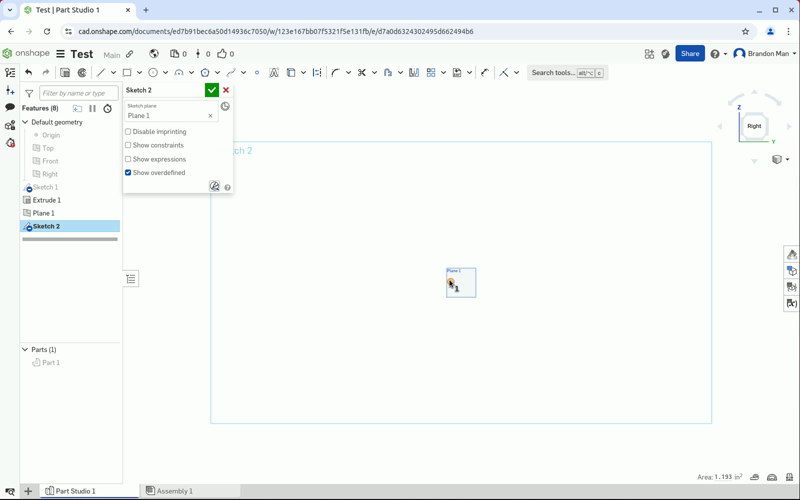
mouse_move(73, 352)
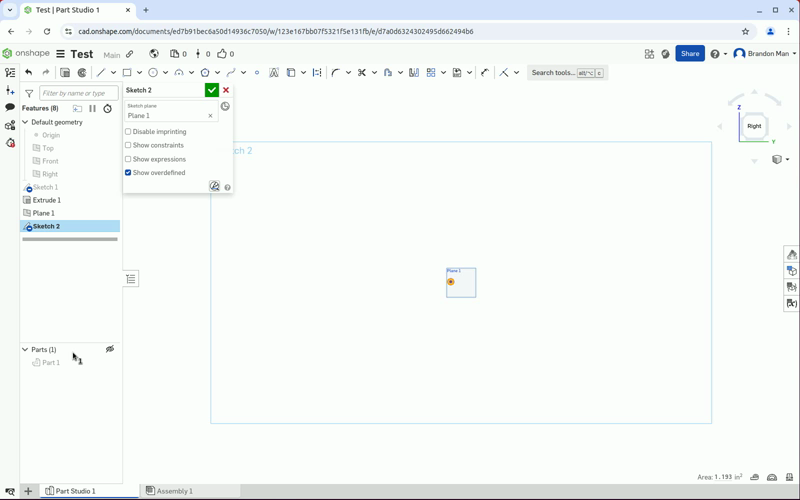
key(shift+y)
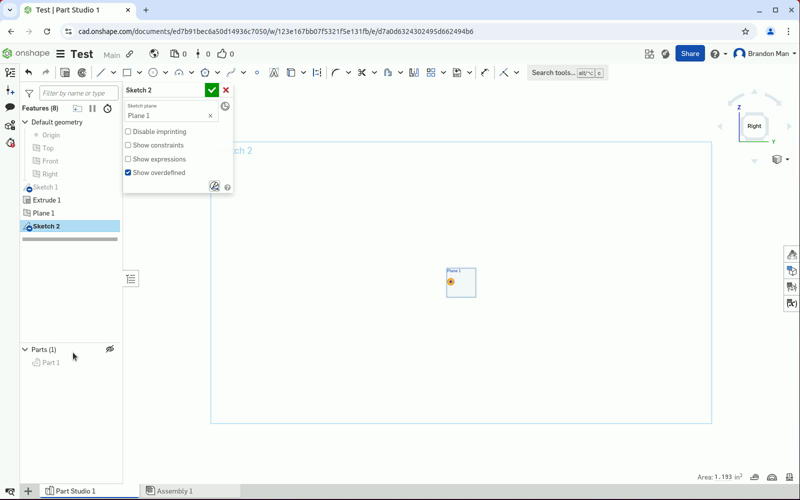
key(shift+e)
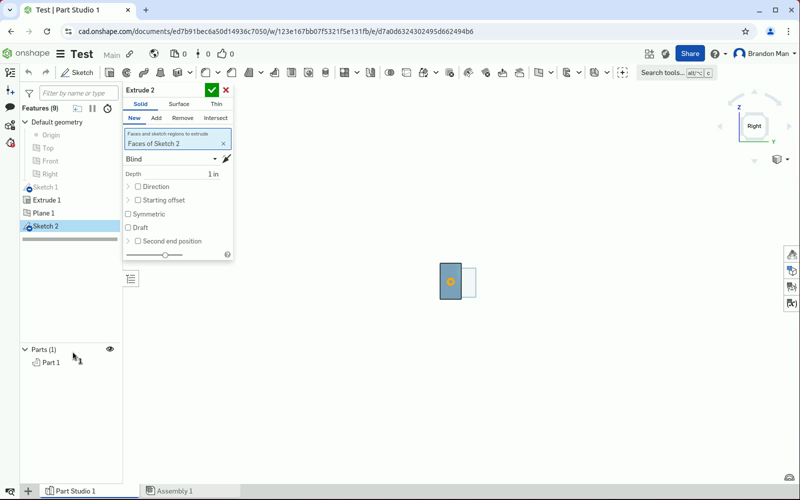
mouse_move(143, 106)
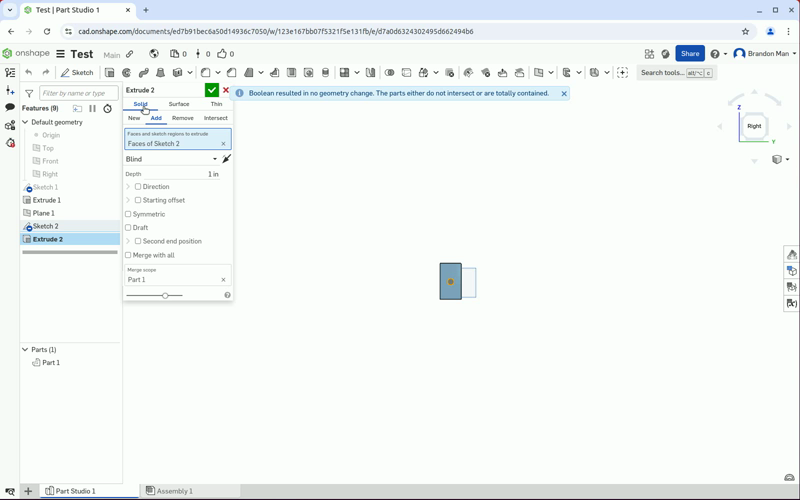
click(143, 106)
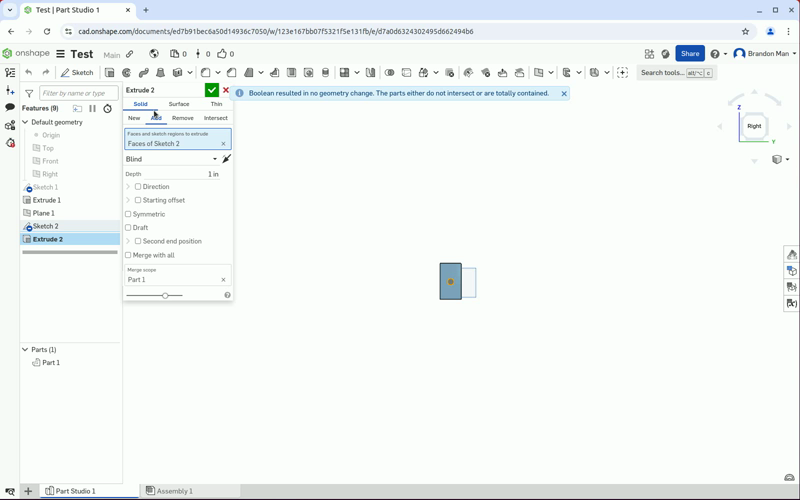
mouse_move(186, 120)
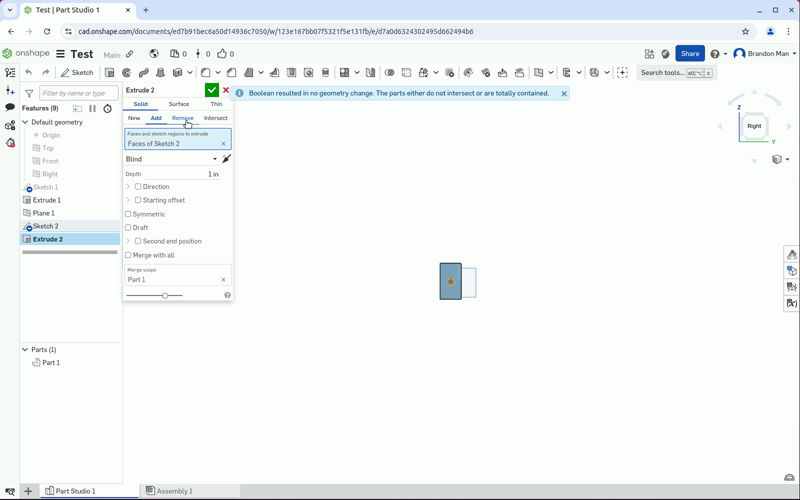
click(186, 120)
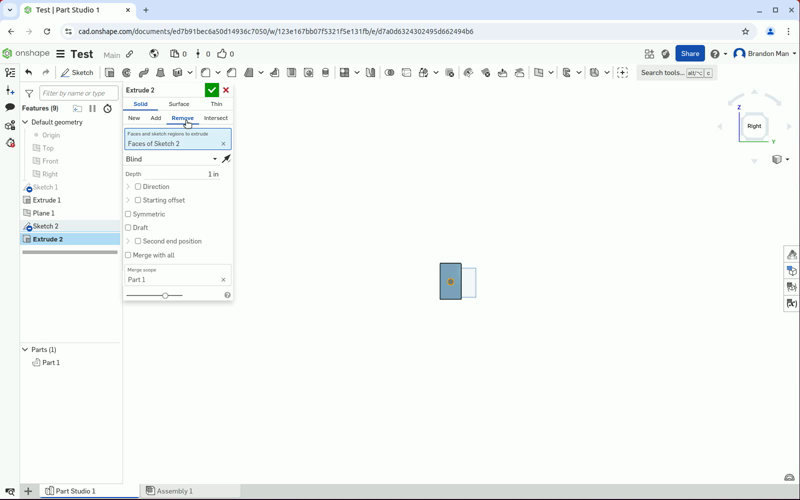
key(tab, 4)
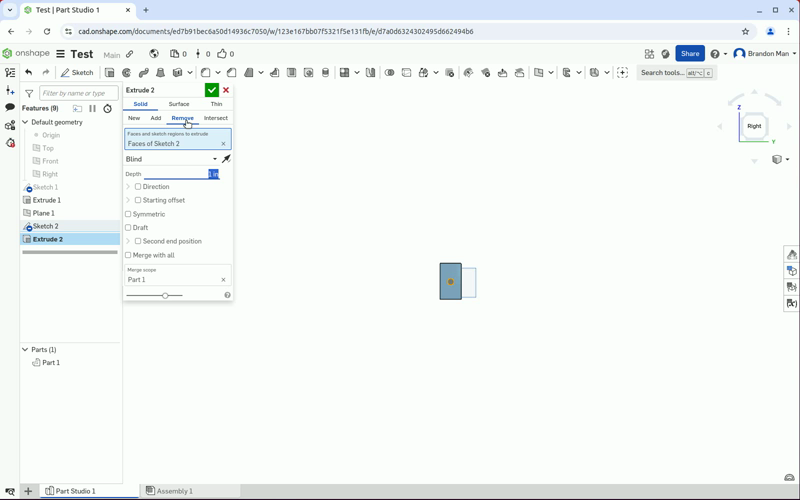
text(6.981)
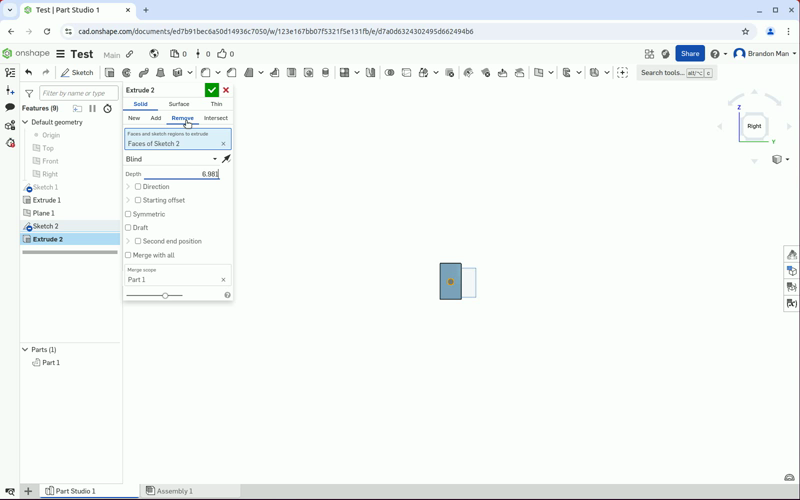
key(tab, 6)
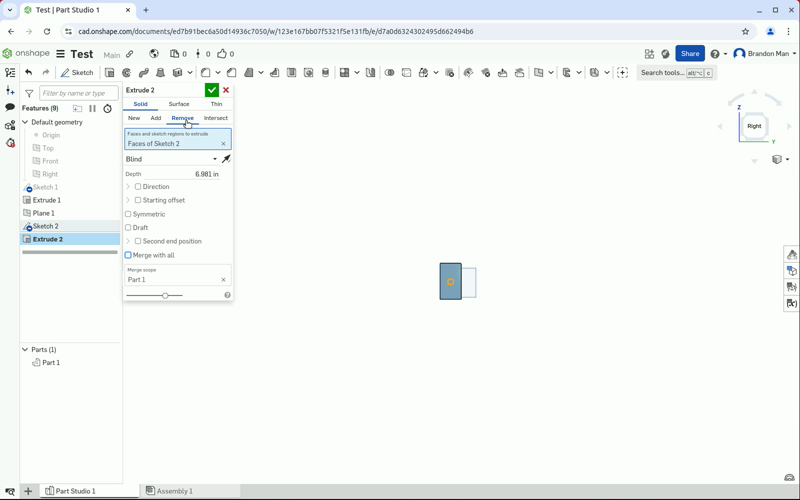
key(space)
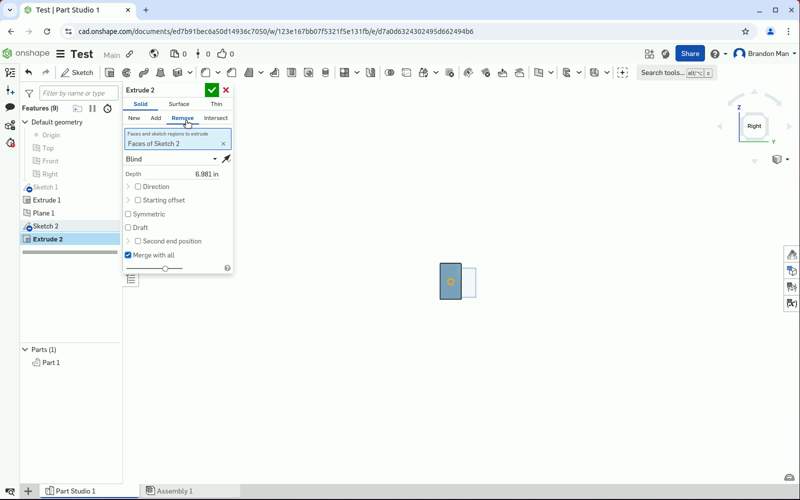
key(enter)
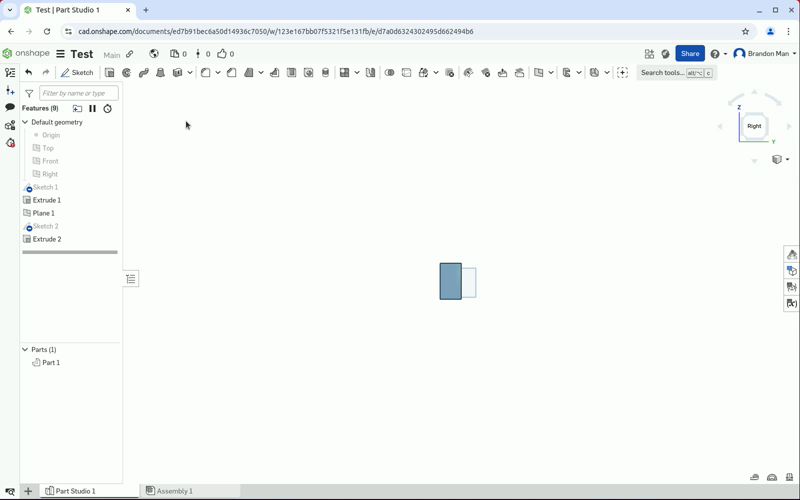
key(shift+h)
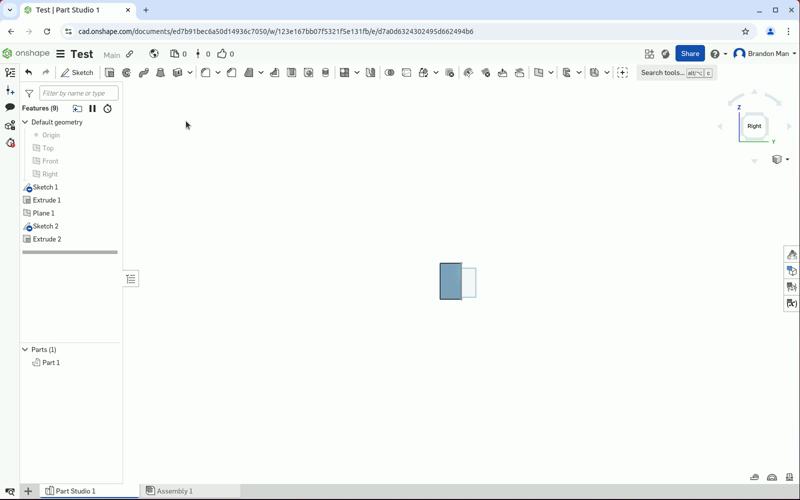
key(shift+h)
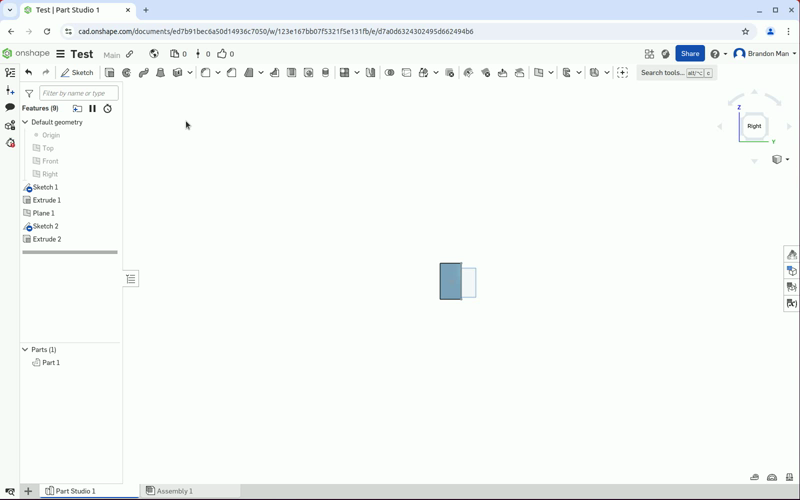
key(shift+7)
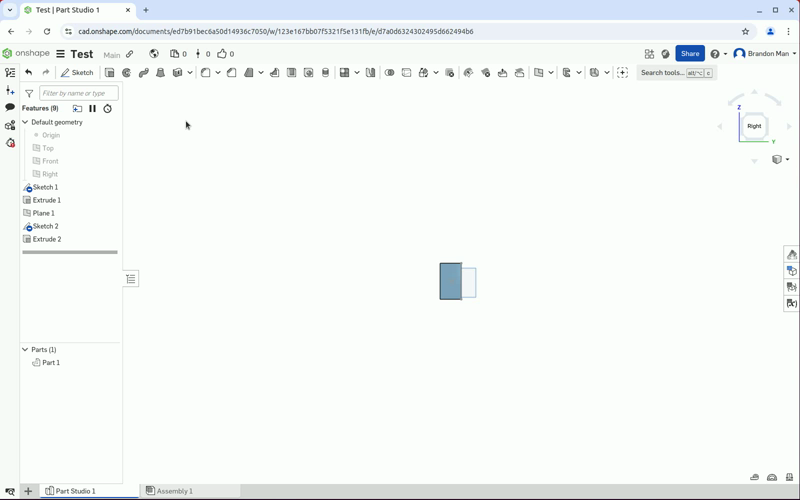
key(right, 2)
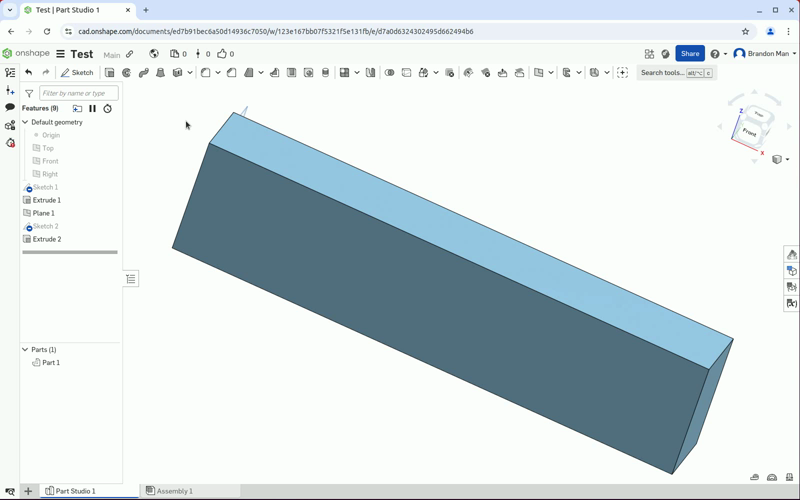
key(down, 2)
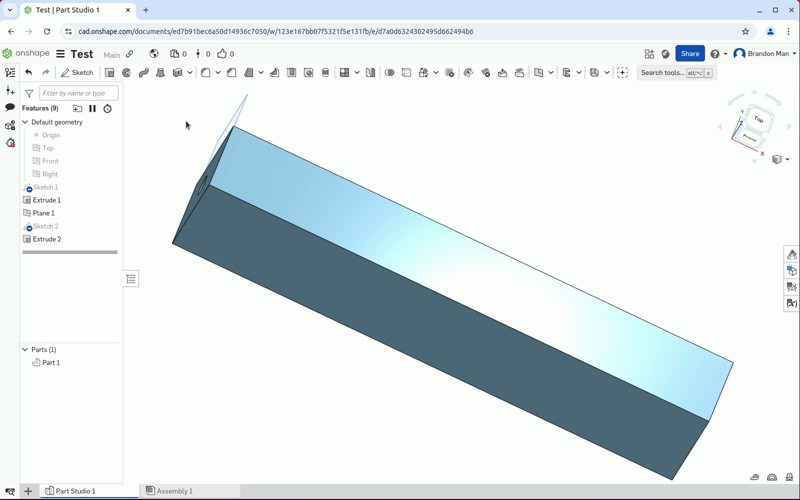
key(up, 2)
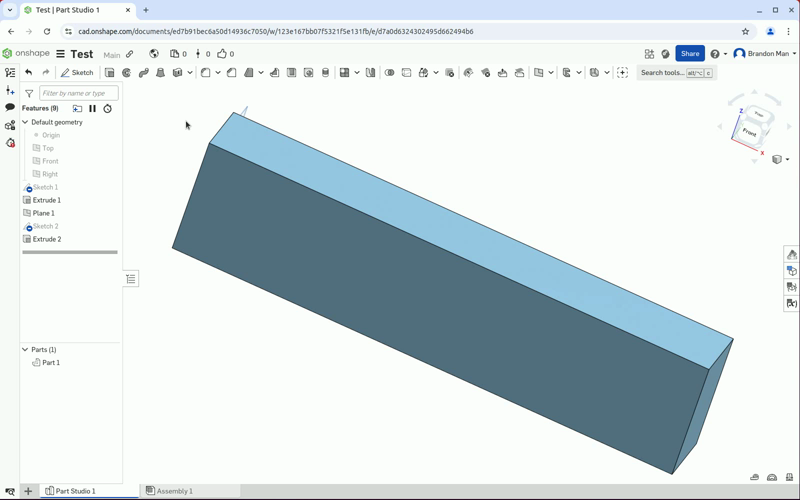
key(left, 2)
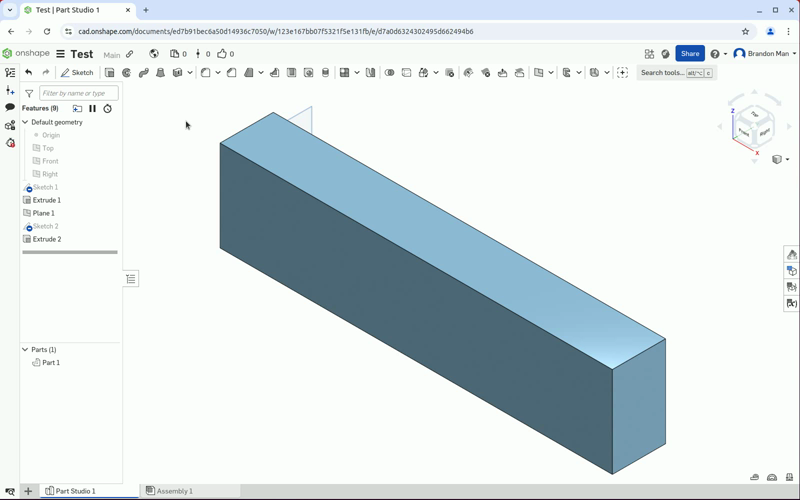
mouse_move(73, 189)
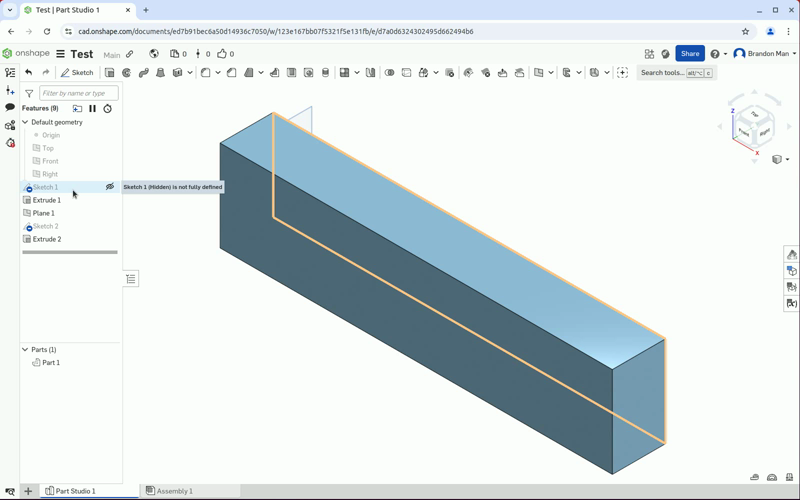
click(73, 189)